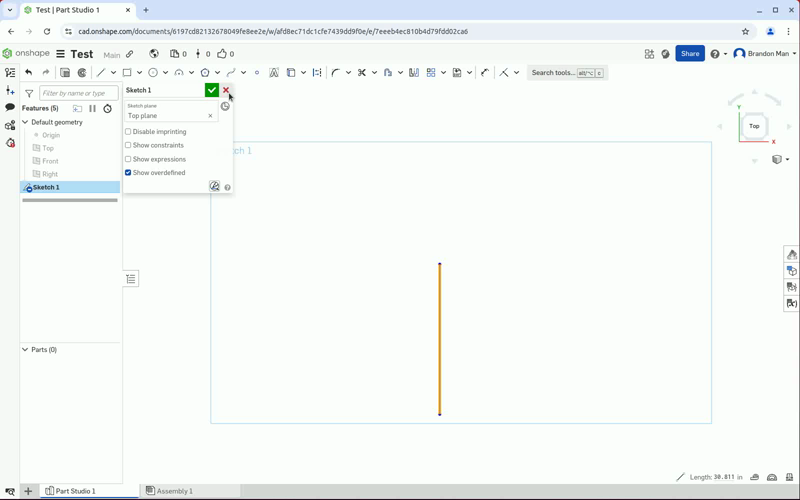
key(shift+h)
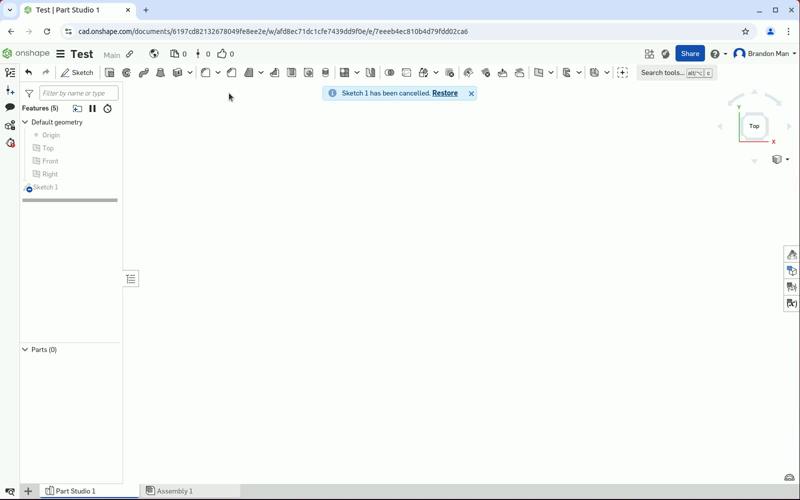
mouse_move(73, 352)
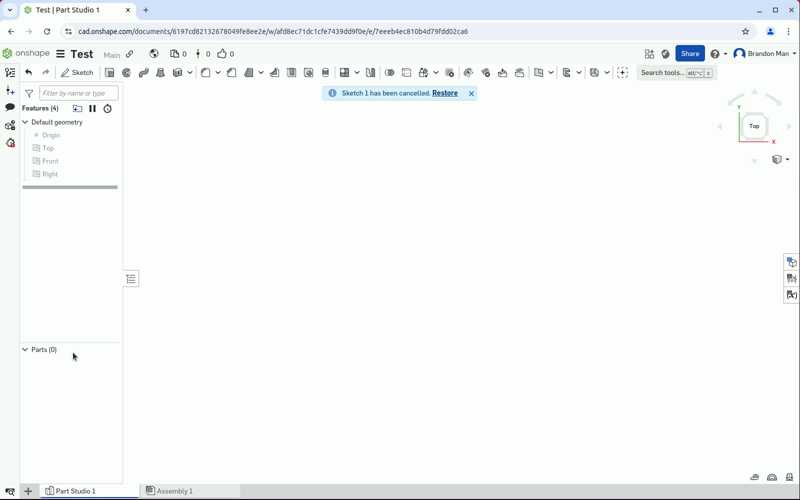
key(y)
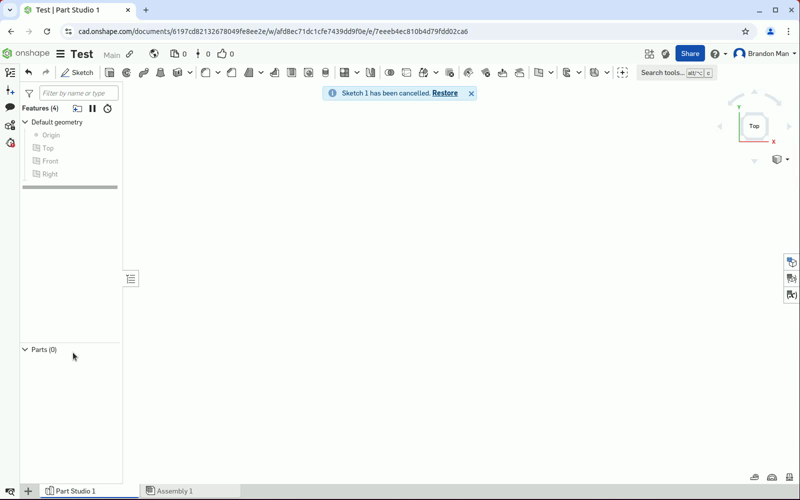
key(shift+p)
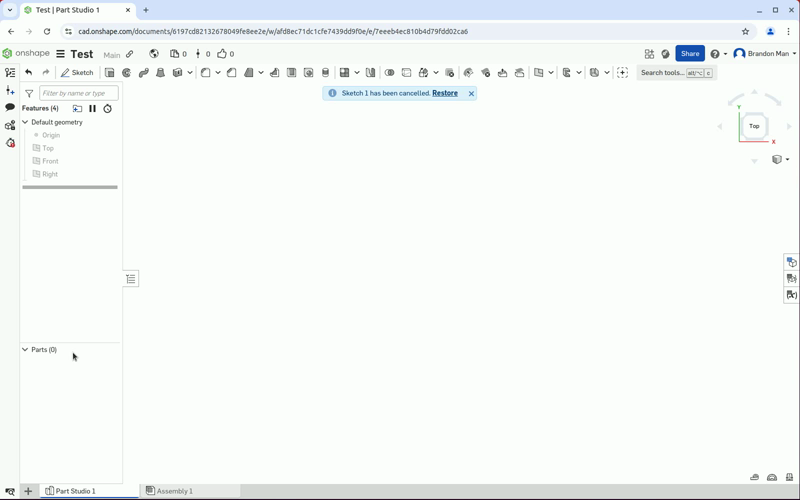
key(space)
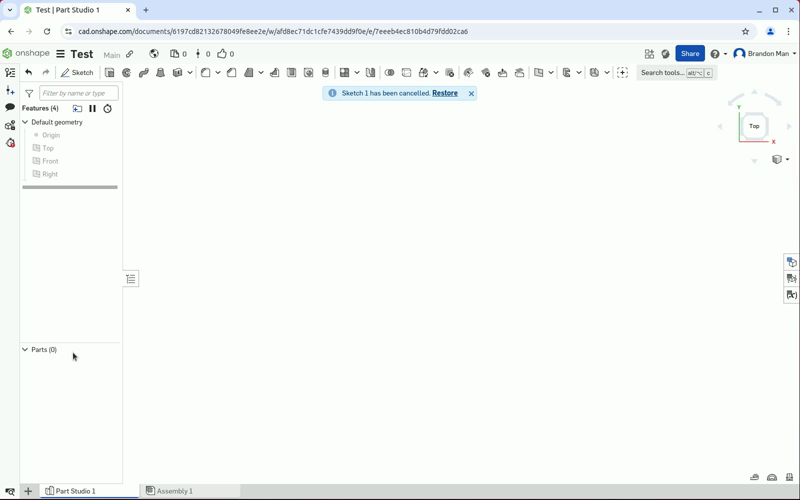
key_down(shift)
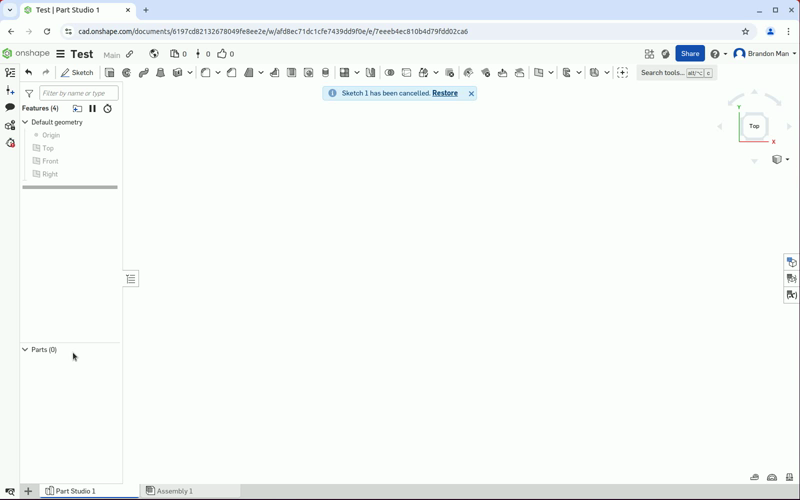
key(up)
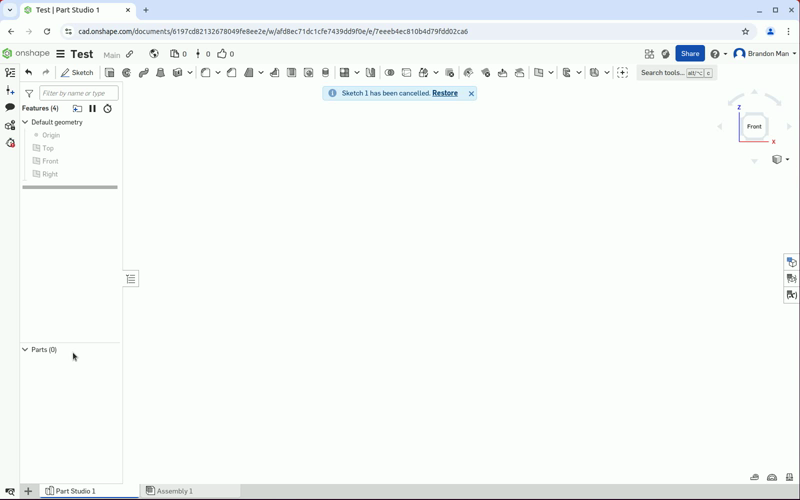
key_up(shift)
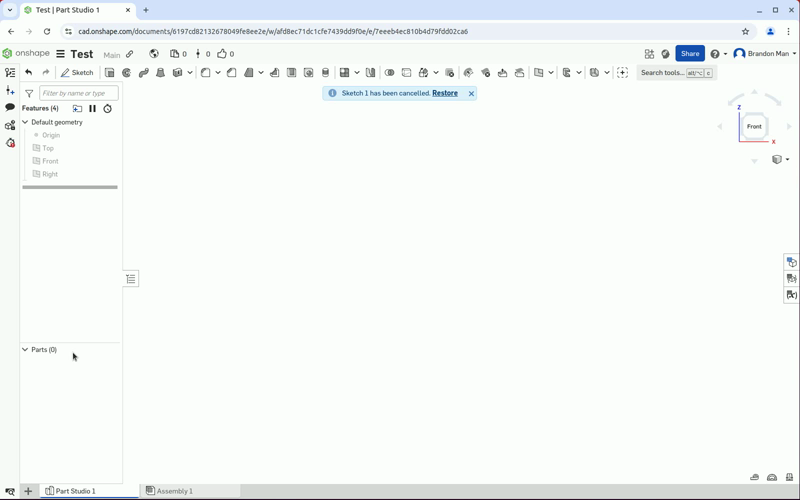
mouse_move(73, 352)
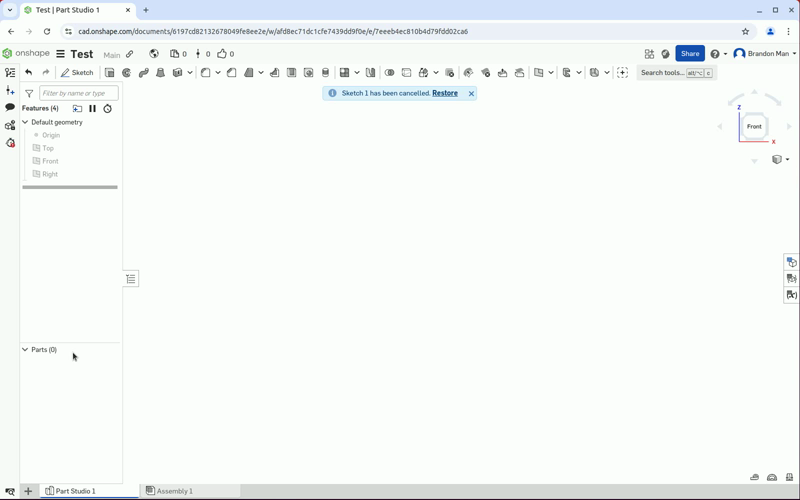
key(shift+y)
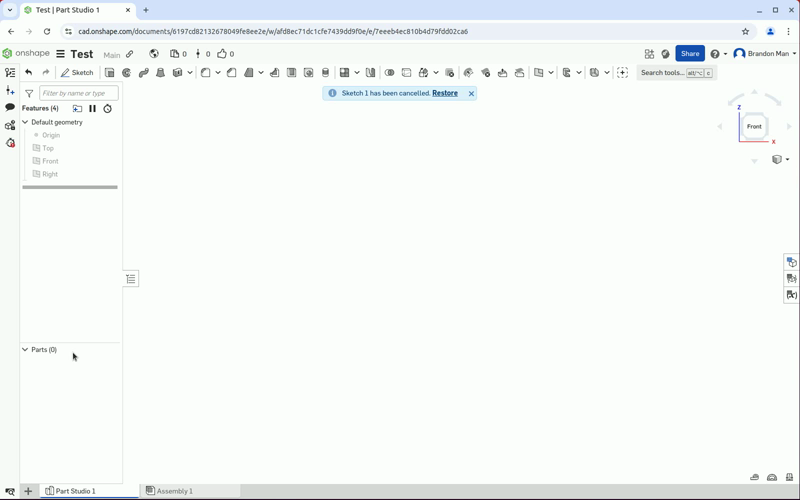
key(shift+s)
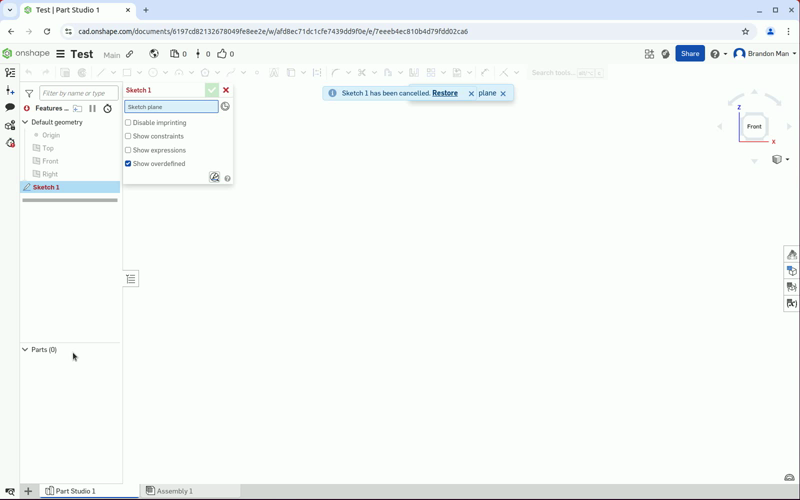
mouse_move(73, 163)
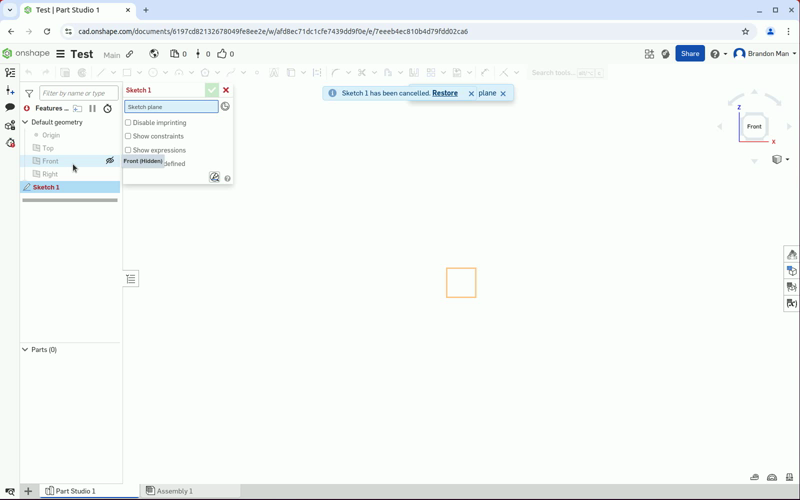
click(73, 163)
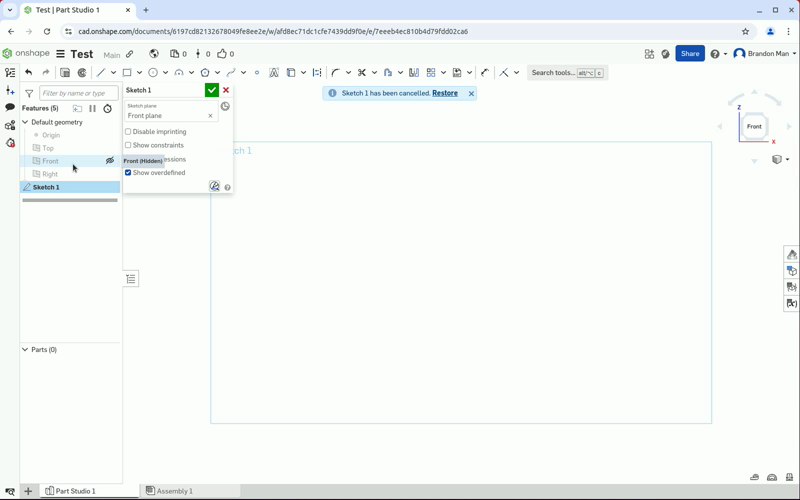
mouse_move(73, 352)
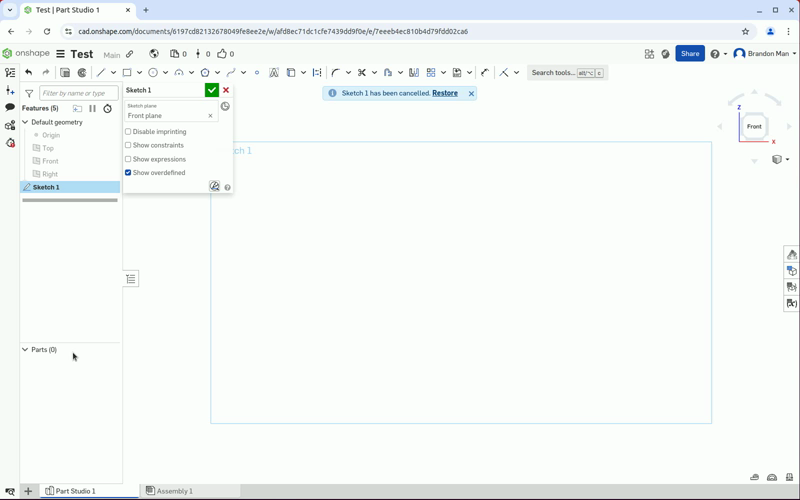
key(y)
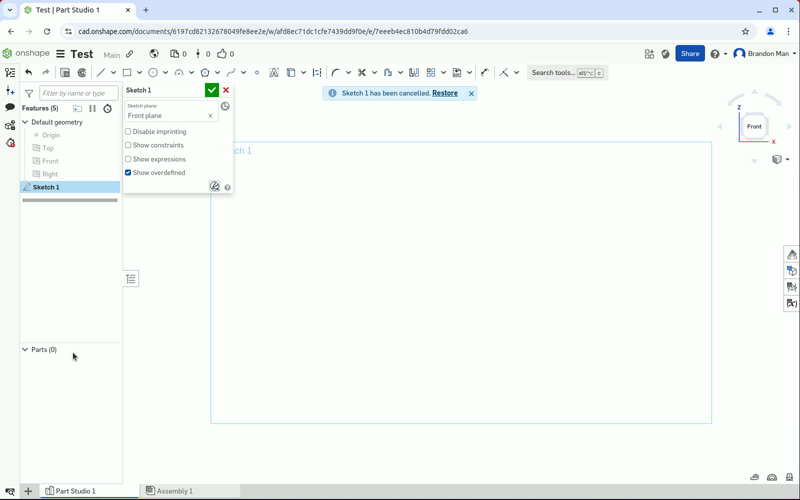
key(c)
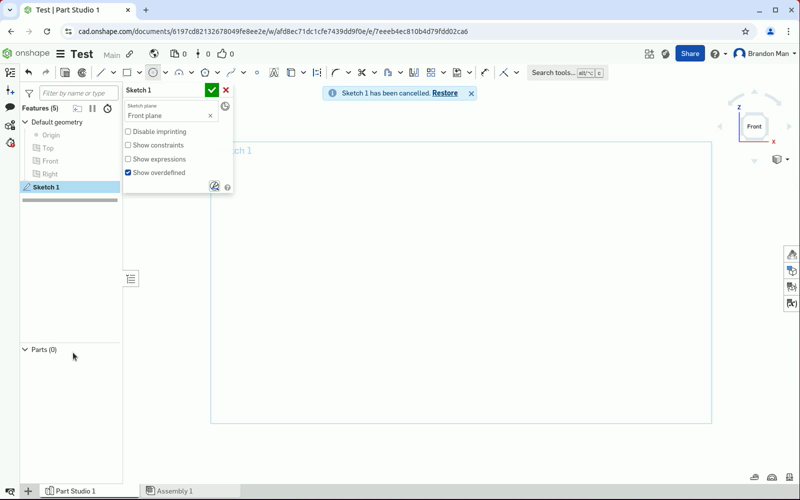
key_down(shift)
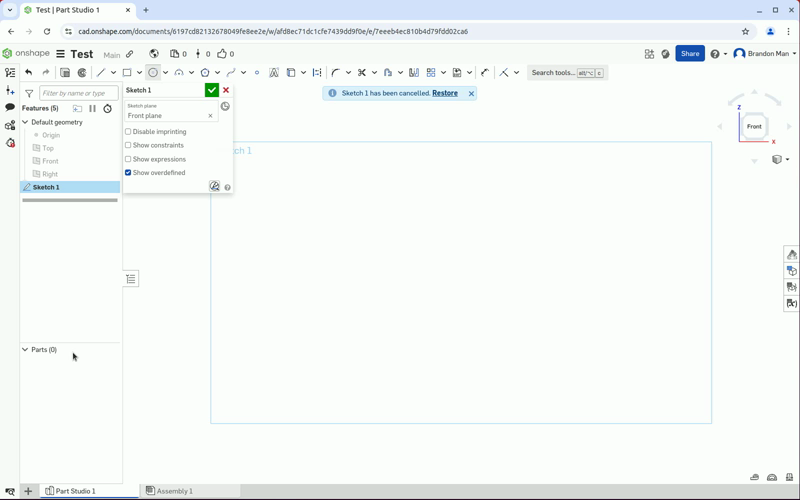
mouse_move(412, 209)
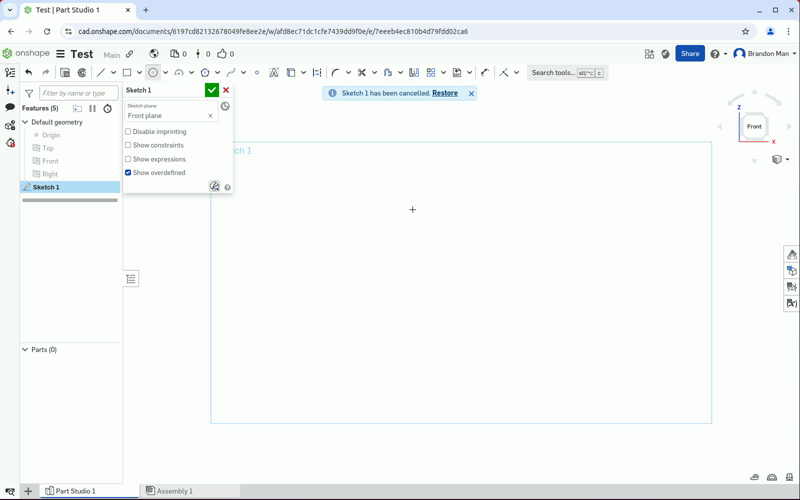
click(412, 209)
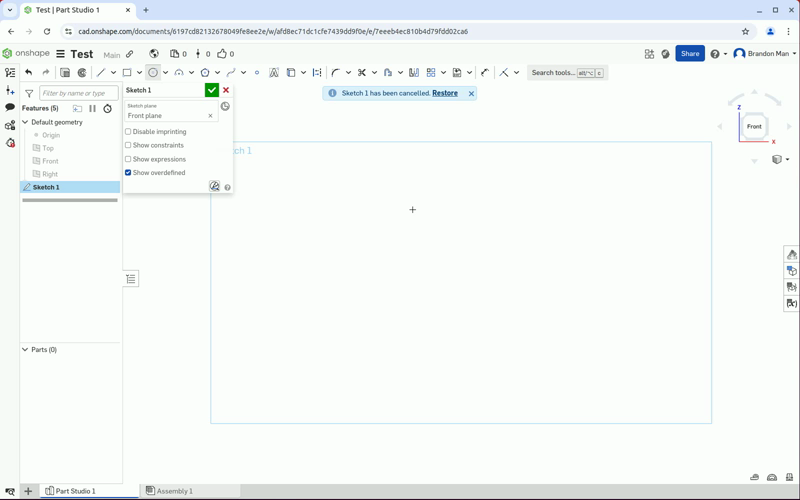
key_up(shift)
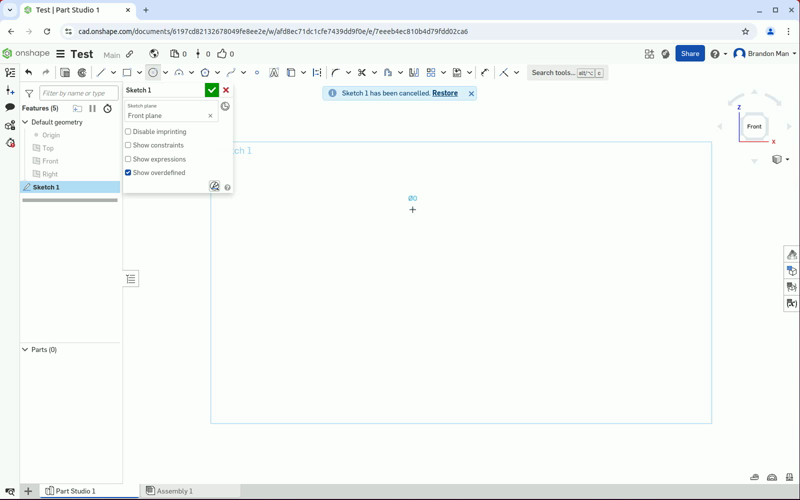
mouse_move(433, 209)
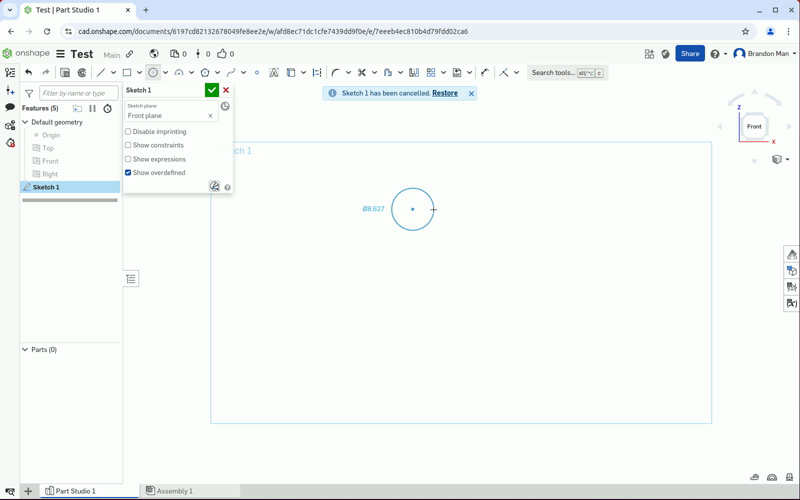
click(433, 209)
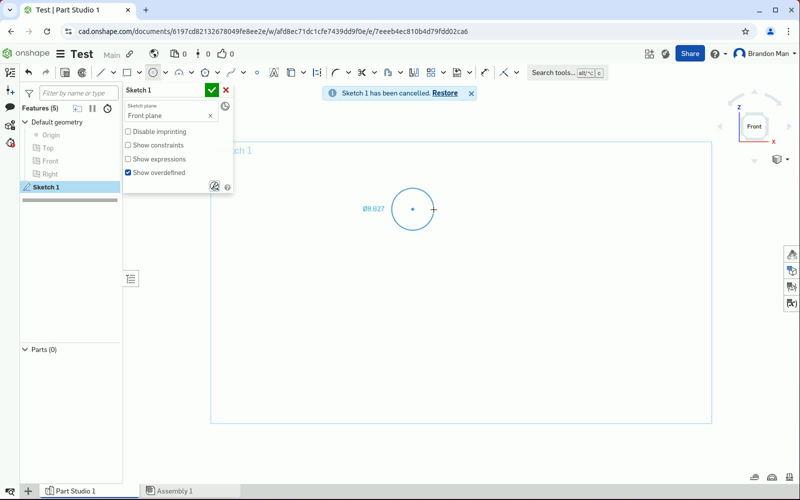
key(esc)
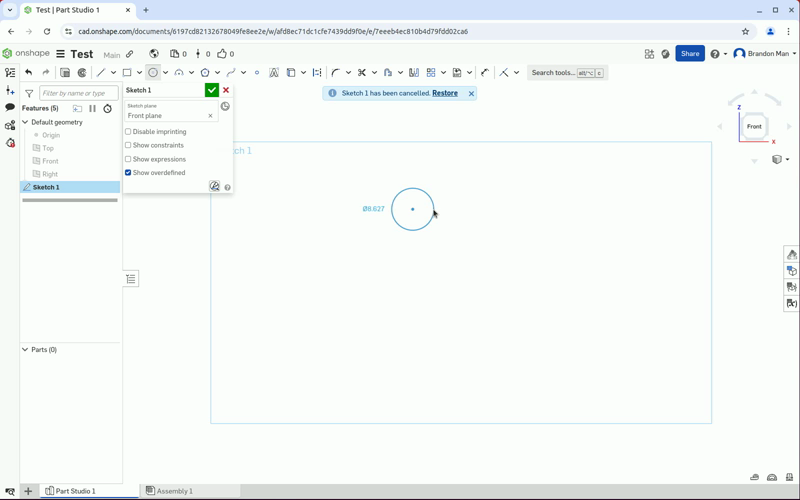
mouse_move(408, 225)
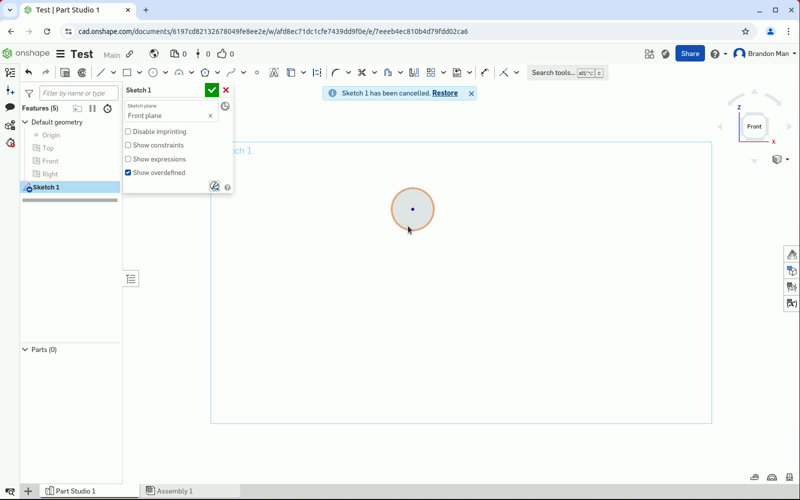
scroll(6)
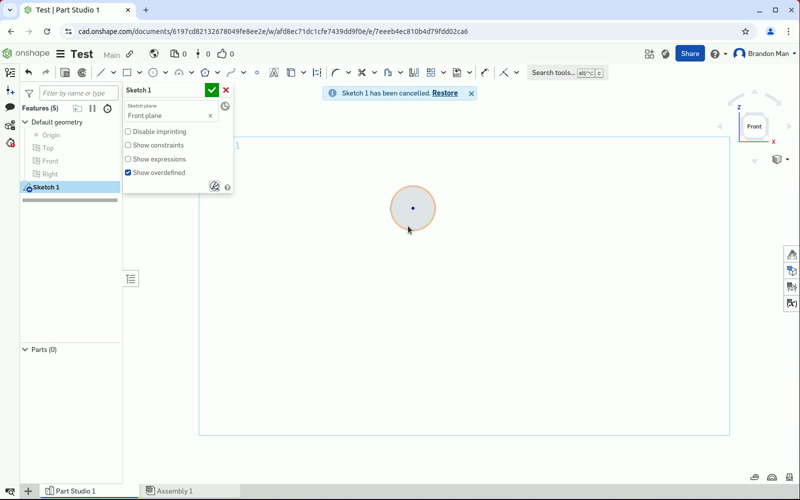
scroll(6)
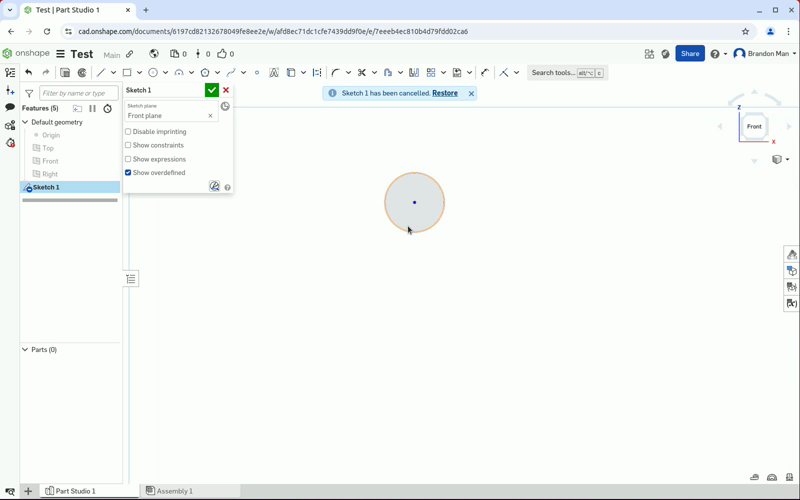
scroll(6)
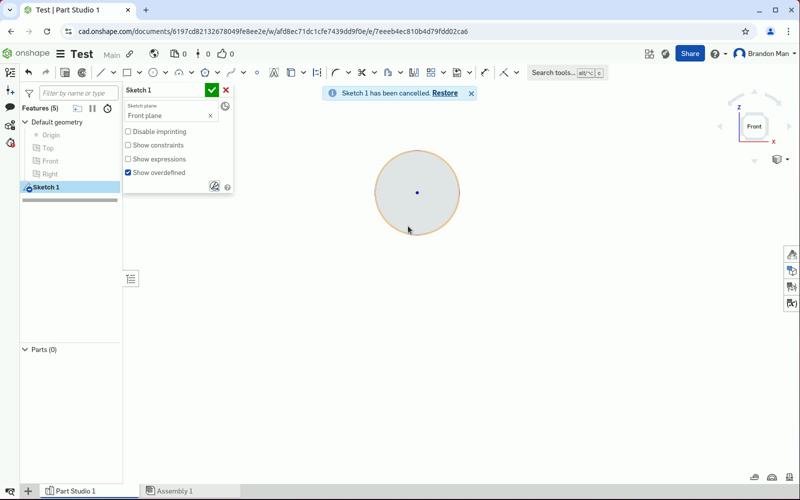
scroll(6)
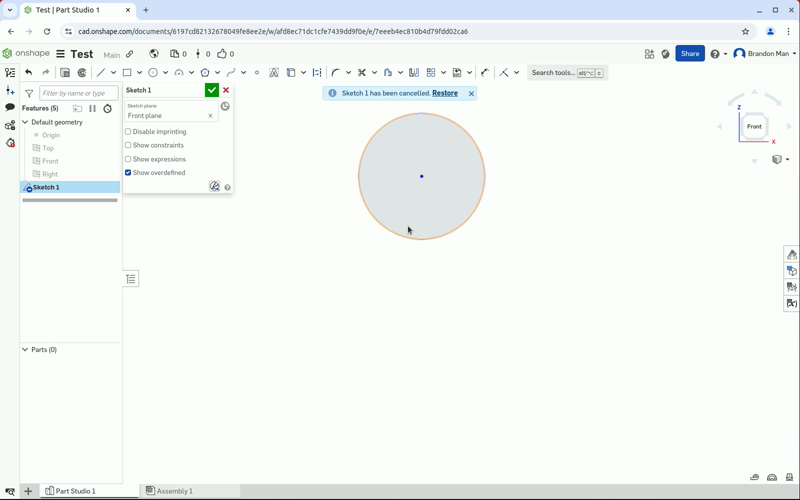
scroll(6)
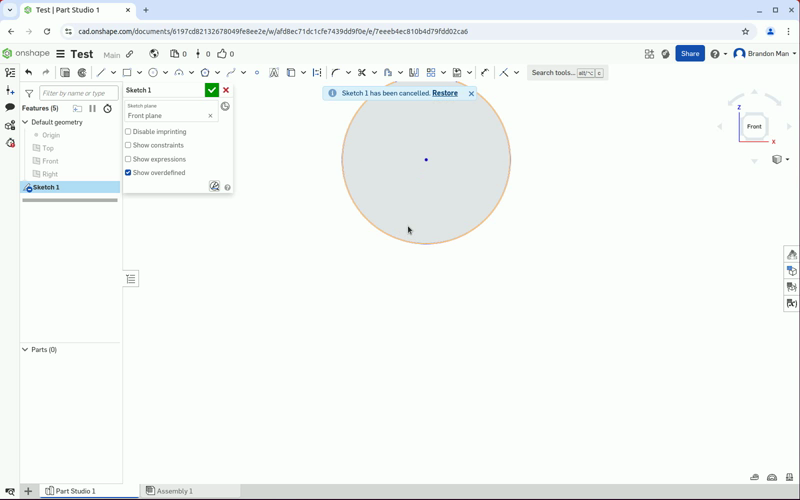
scroll(6)
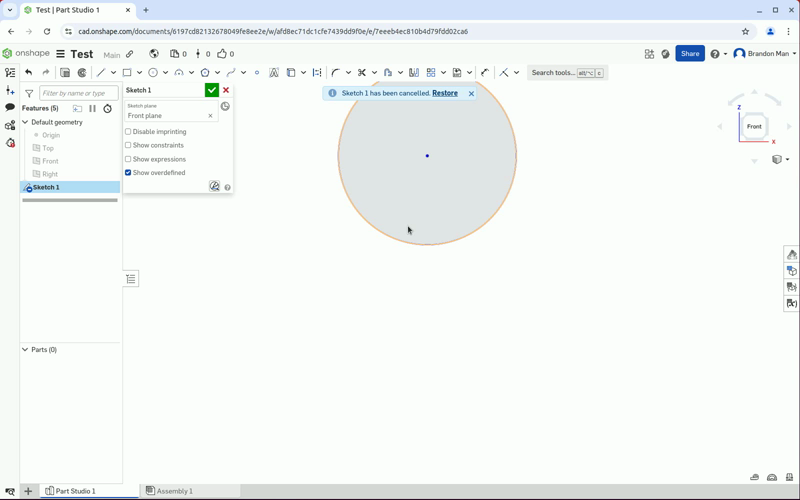
scroll(6)
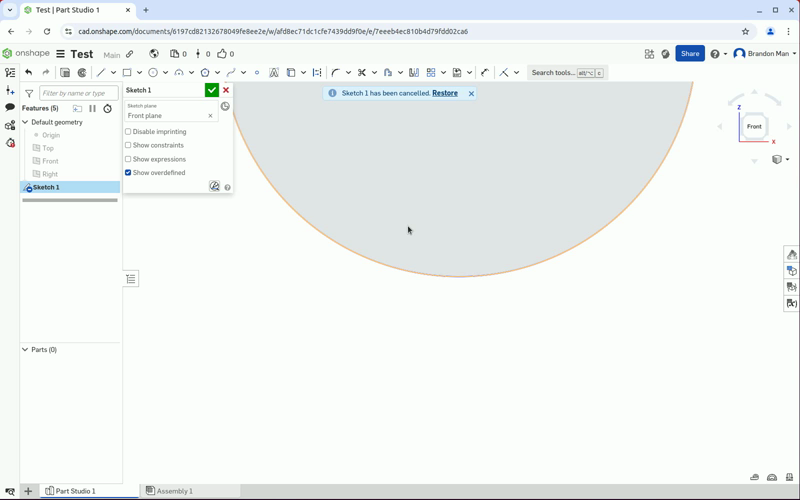
click(408, 225)
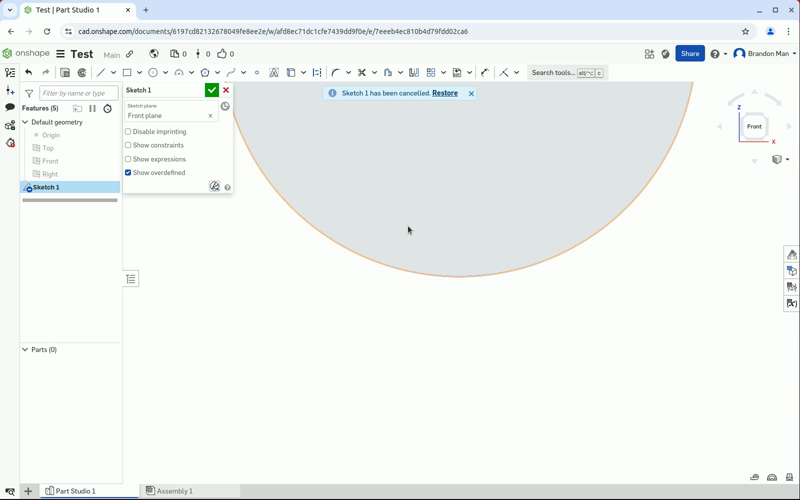
scroll(-6)
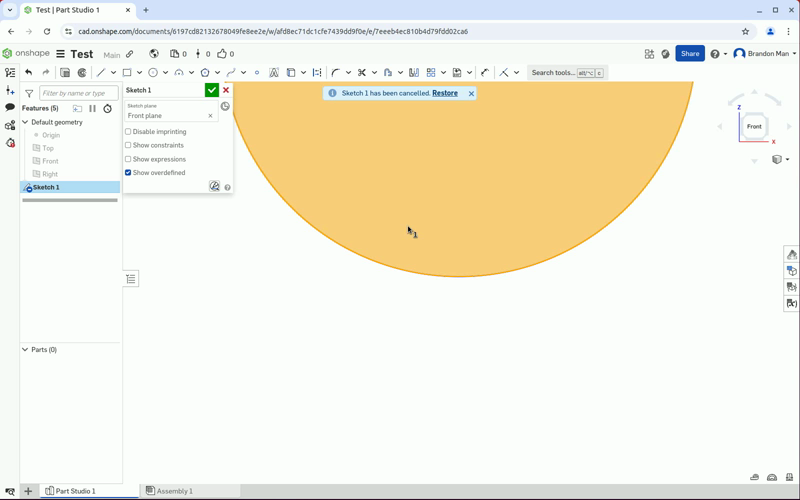
scroll(-6)
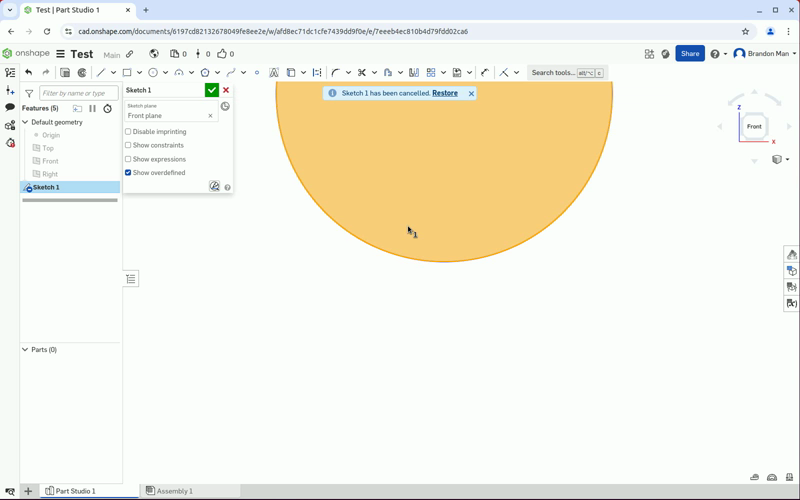
scroll(-6)
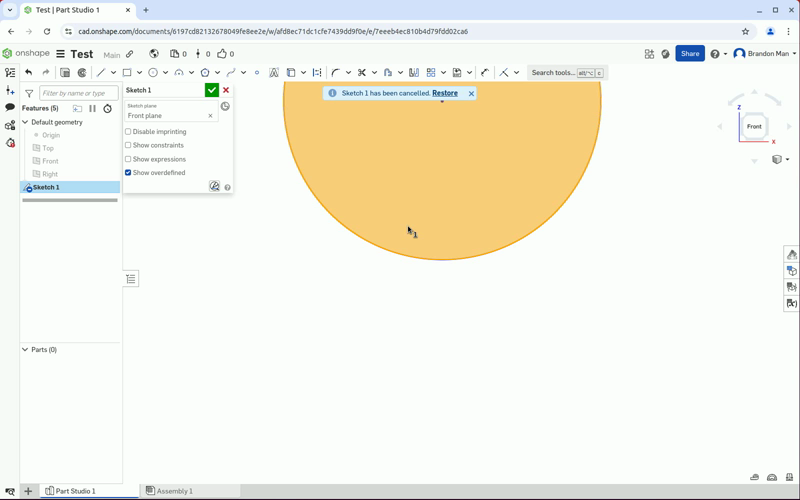
scroll(-6)
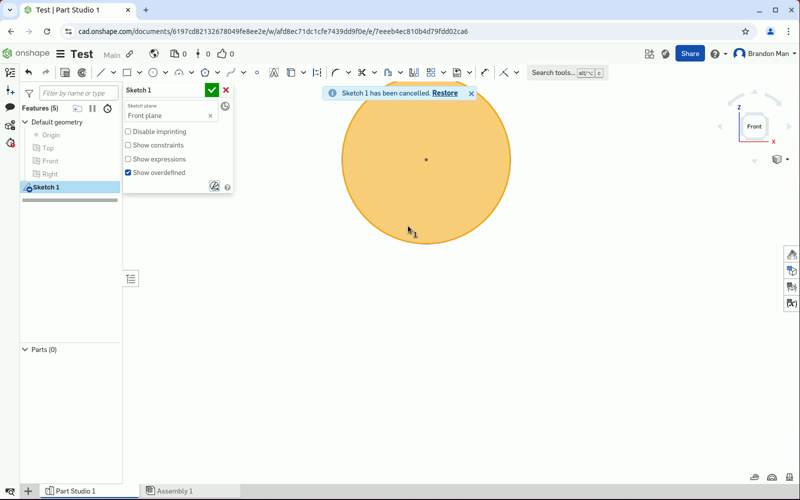
scroll(-6)
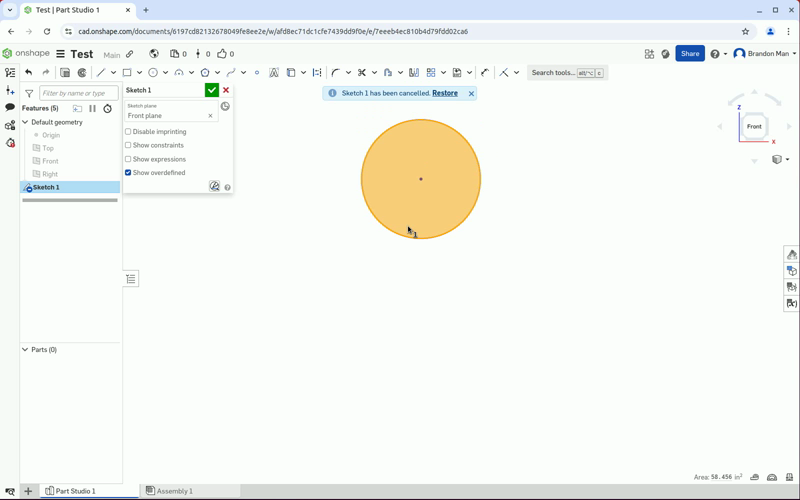
scroll(-6)
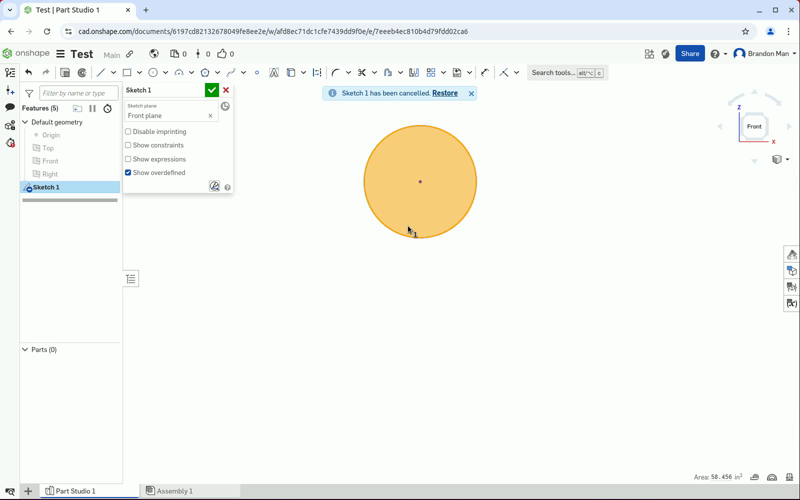
scroll(-6)
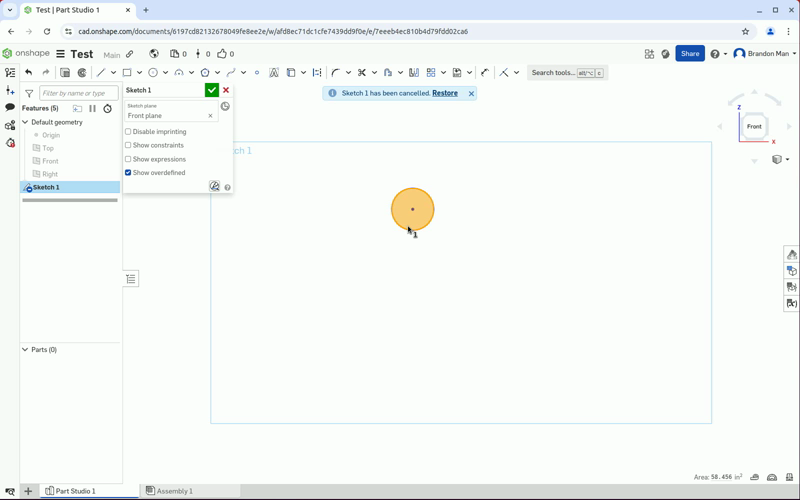
mouse_move(73, 352)
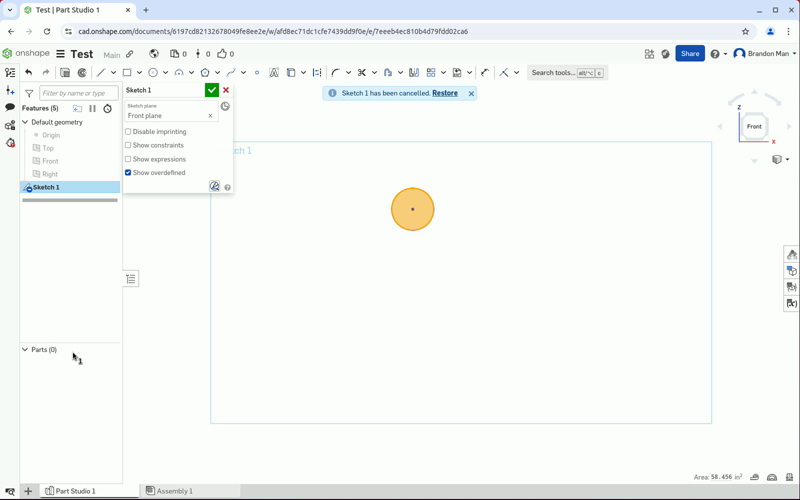
key(shift+y)
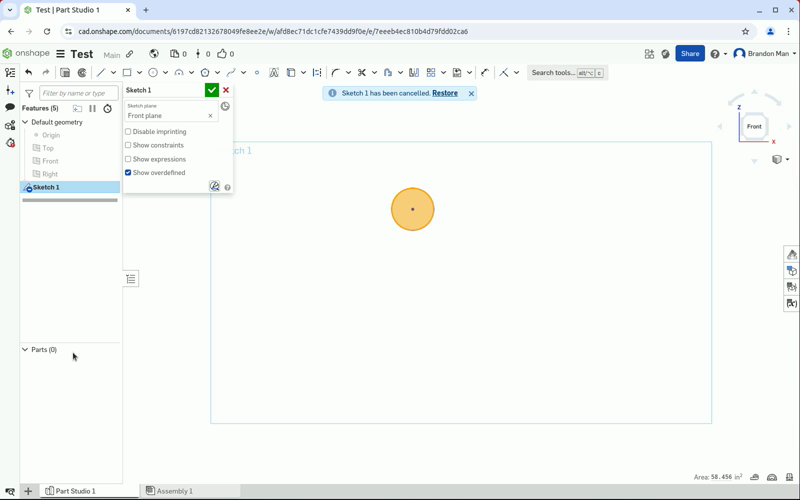
key(shift+e)
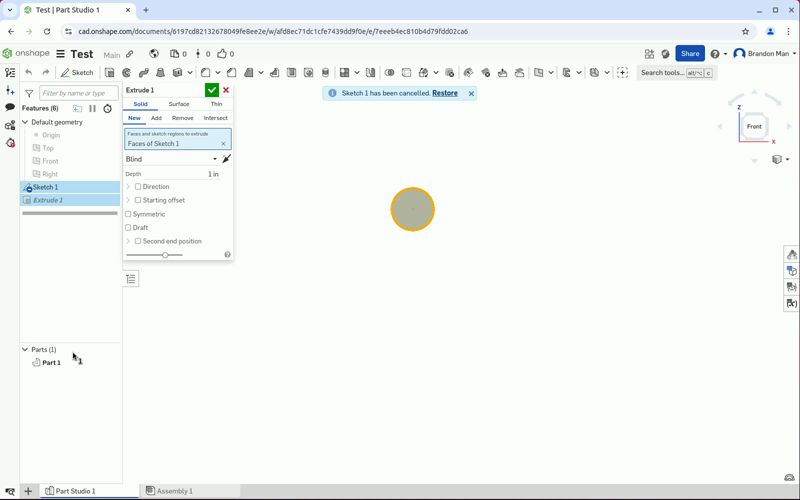
mouse_move(143, 106)
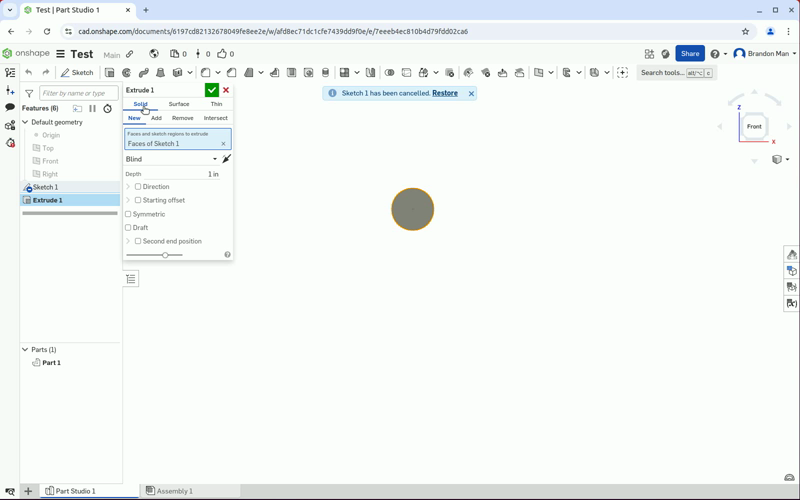
click(143, 106)
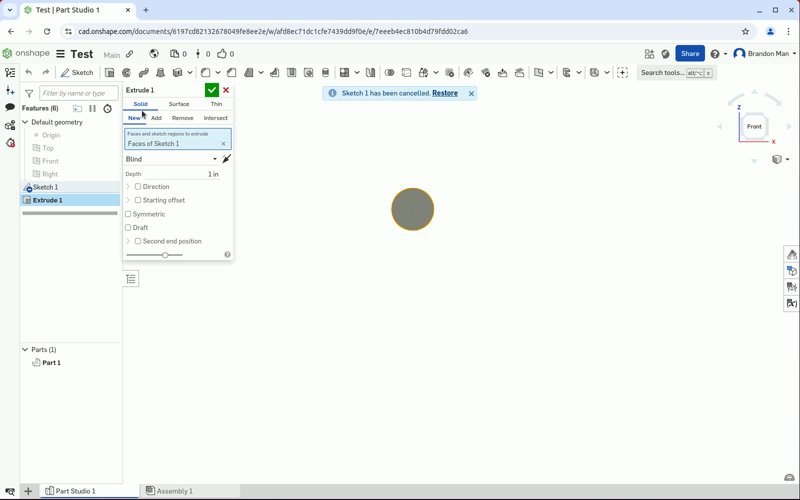
mouse_move(137, 120)
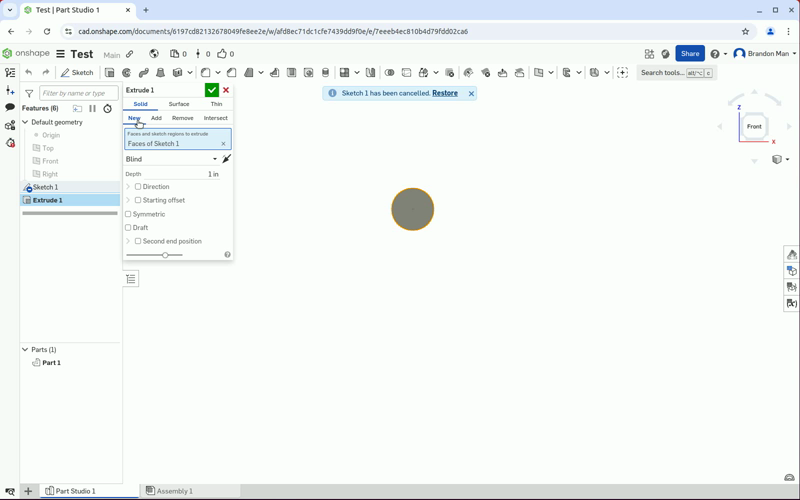
click(137, 120)
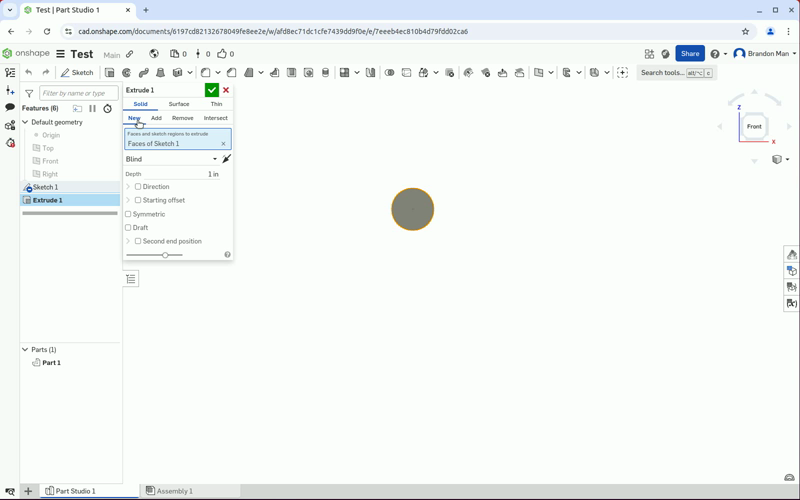
key(tab, 4)
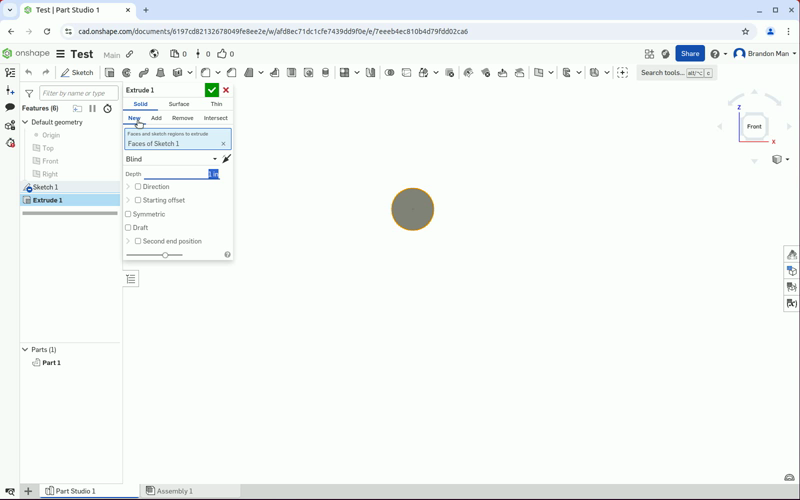
text(-19.257)
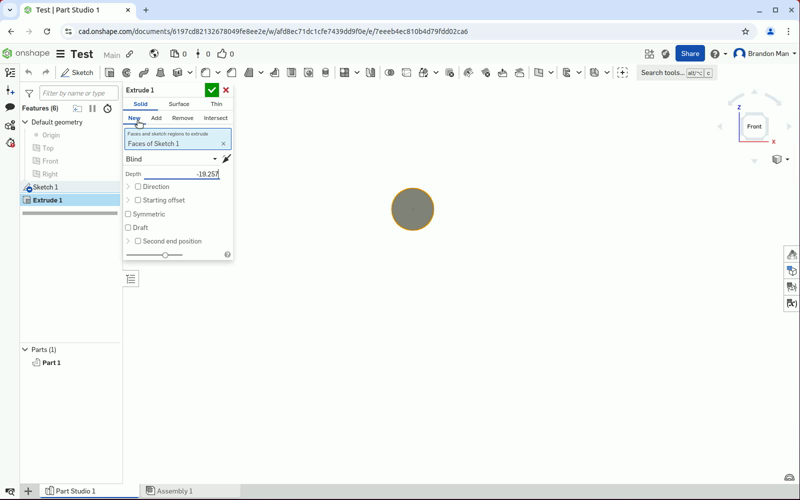
key(enter)
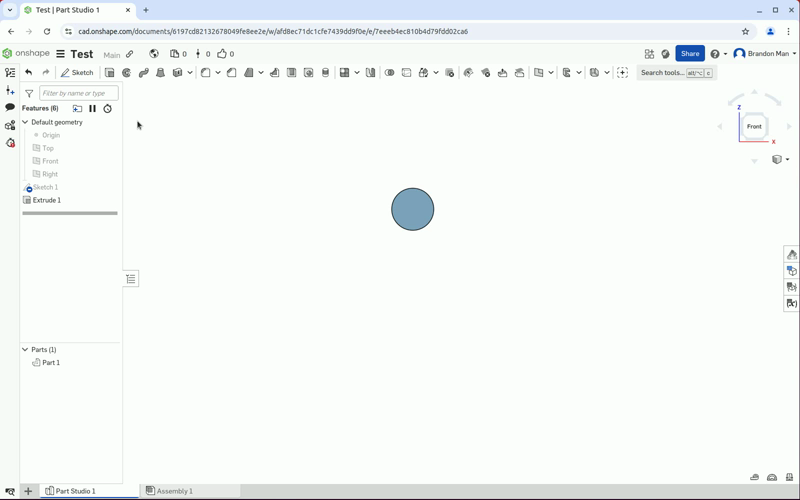
key(shift+h)
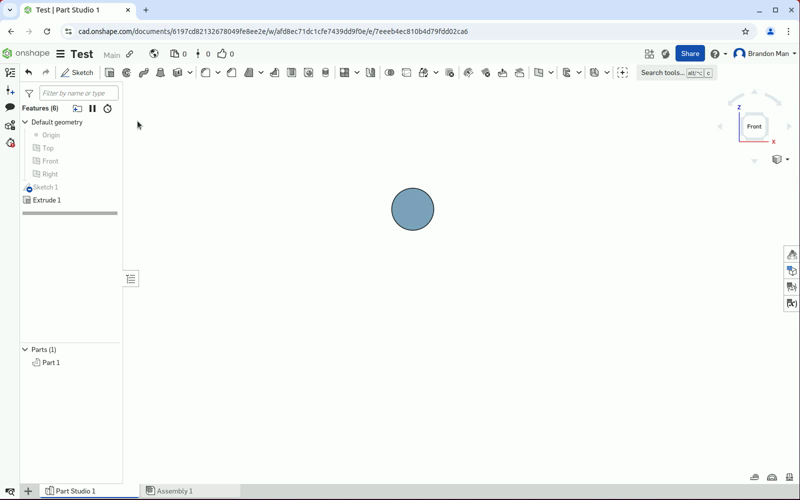
key(shift+h)
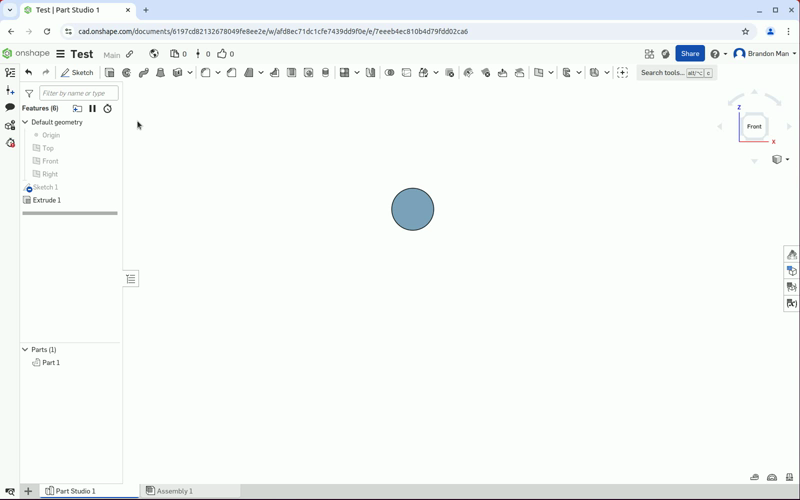
mouse_move(73, 189)
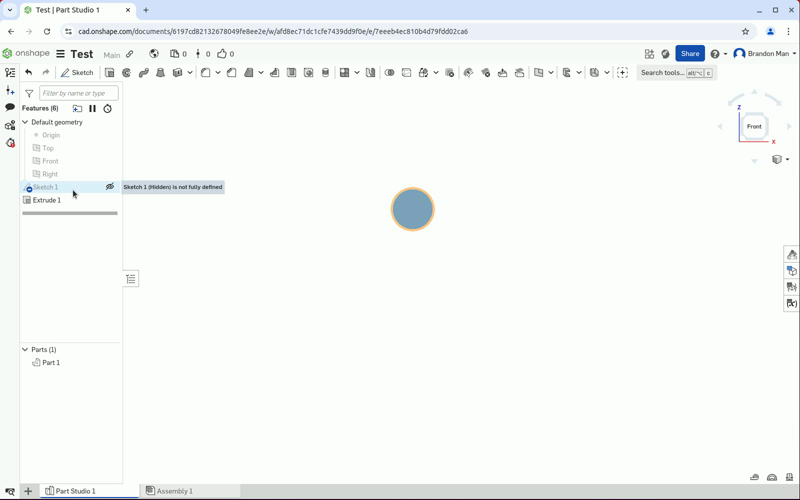
click(73, 189)
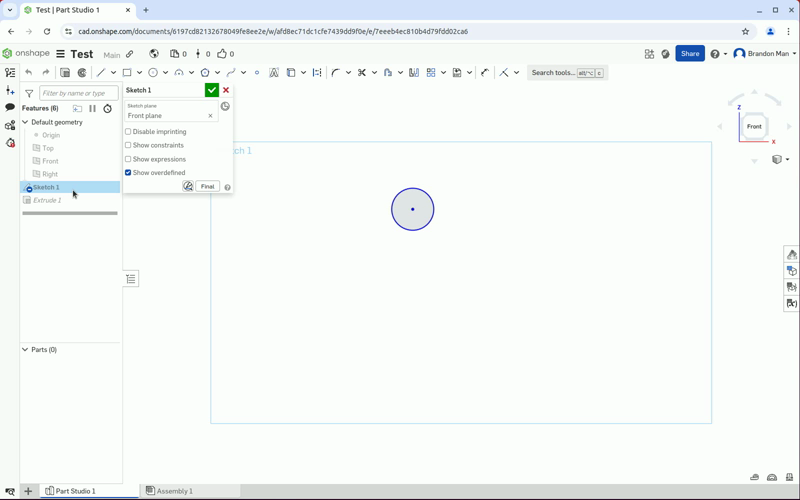
mouse_move(229, 92)
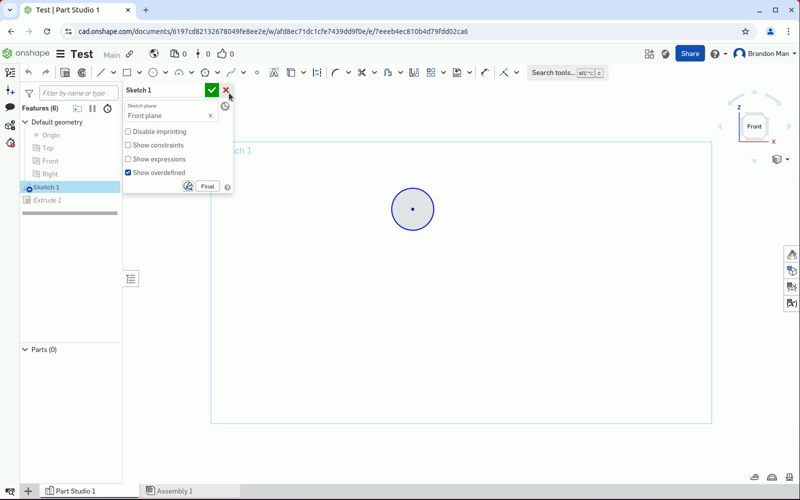
click(229, 92)
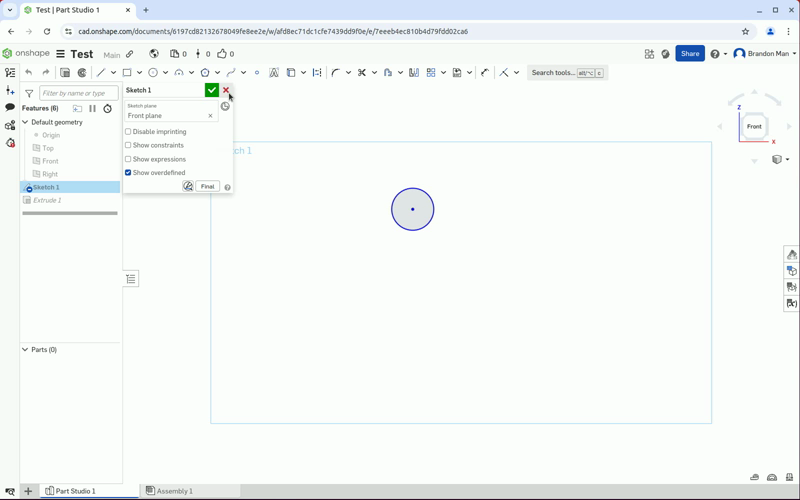
key(shift+s)
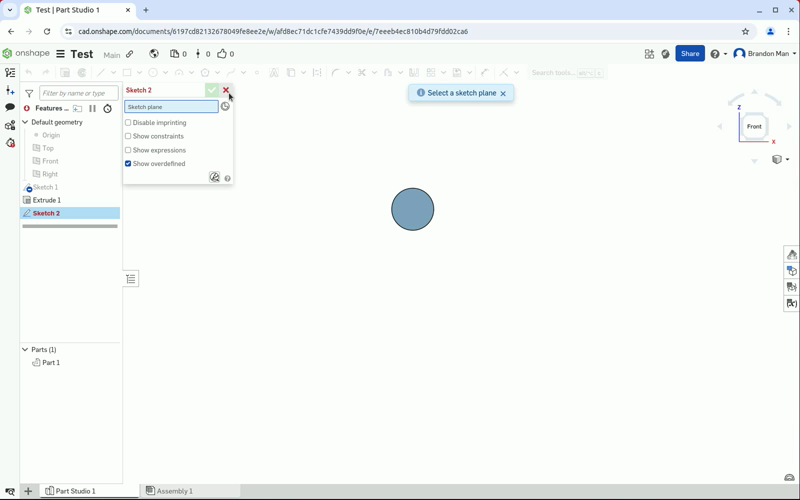
mouse_move(73, 163)
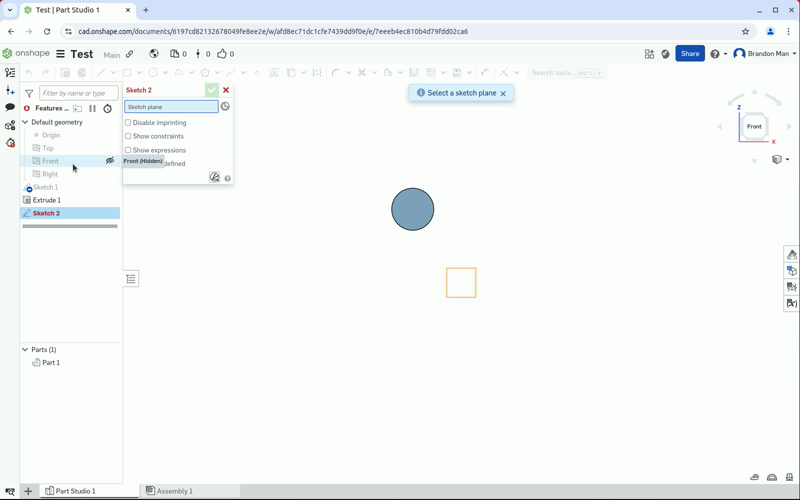
click(73, 163)
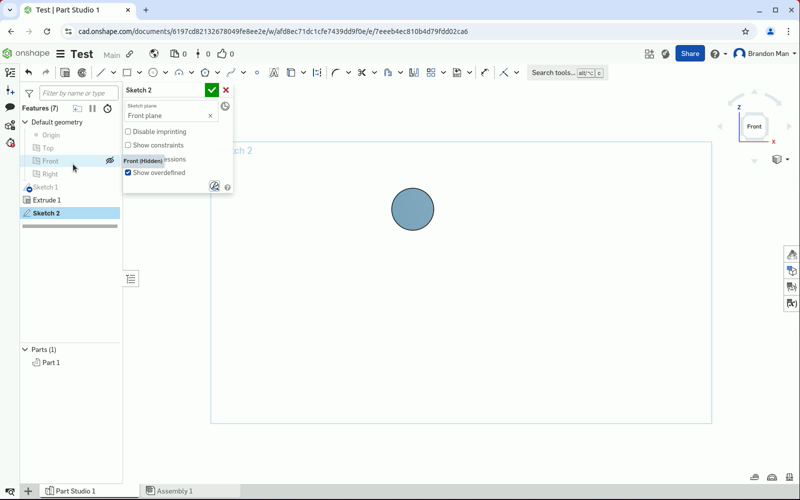
mouse_move(73, 352)
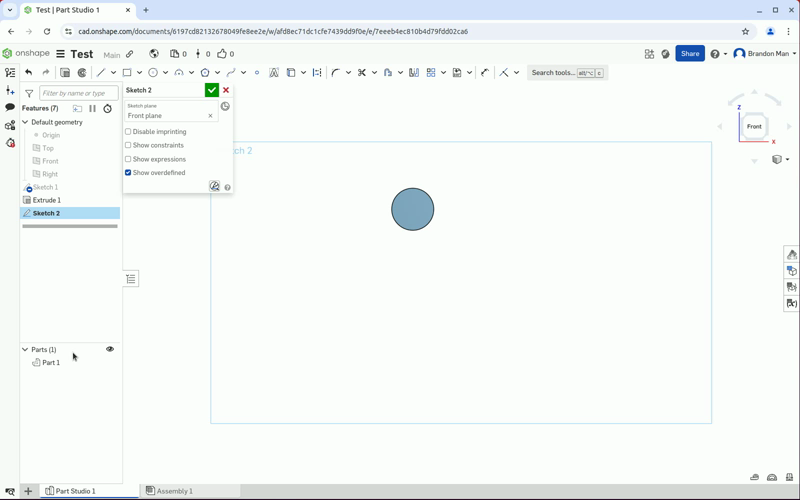
key(y)
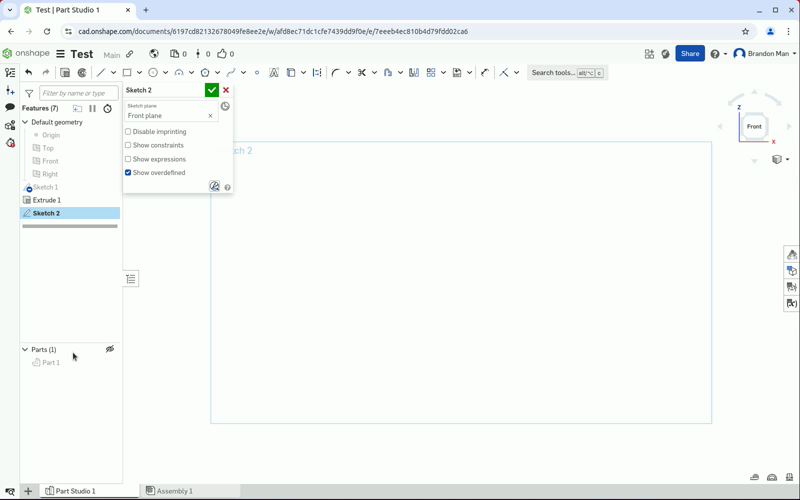
key(c)
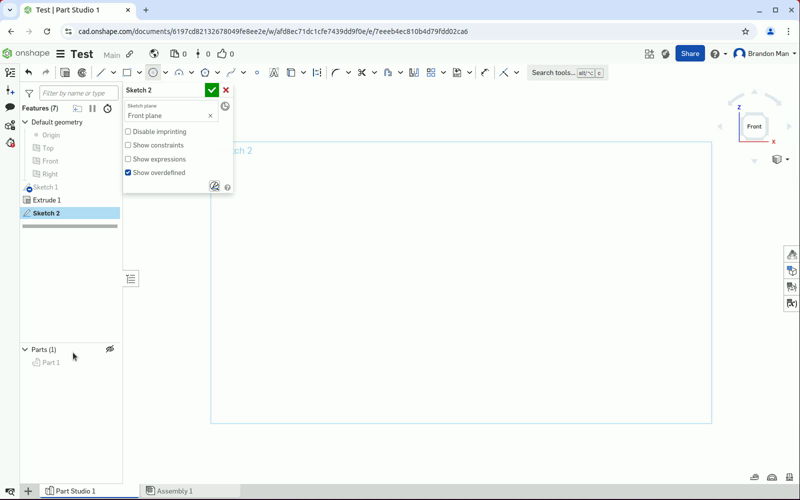
key_down(shift)
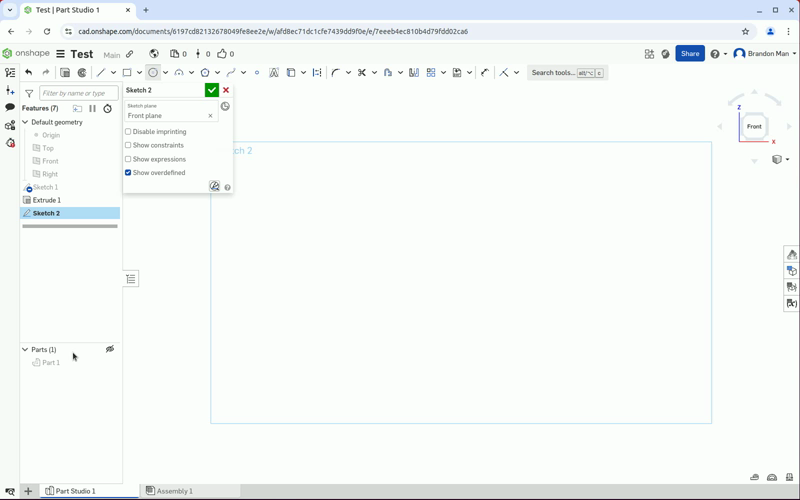
mouse_move(412, 209)
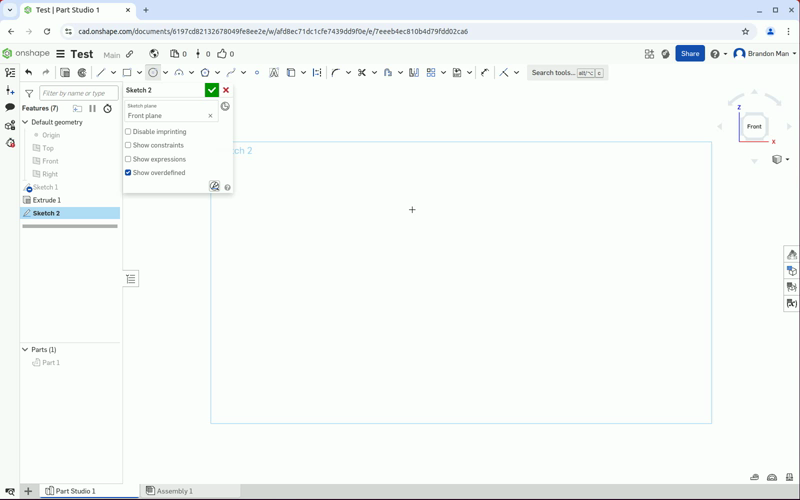
click(412, 209)
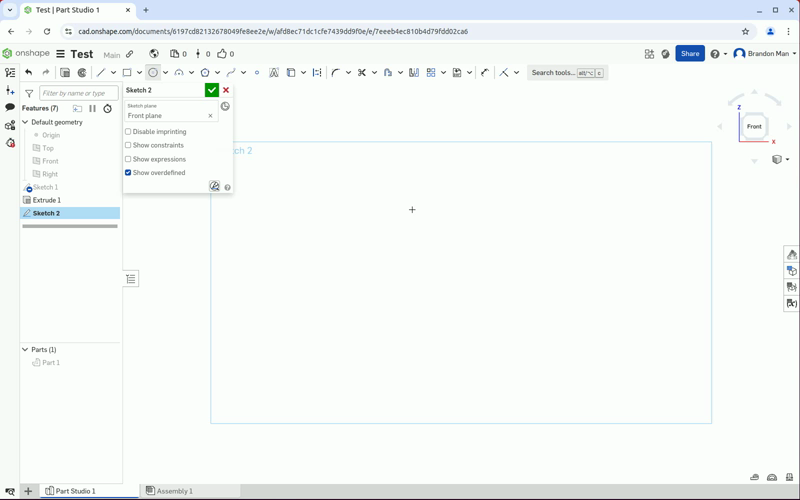
key_up(shift)
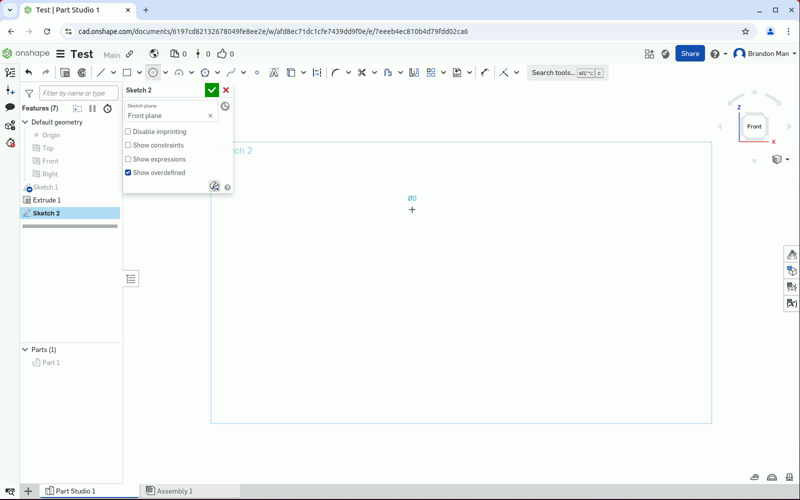
mouse_move(453, 209)
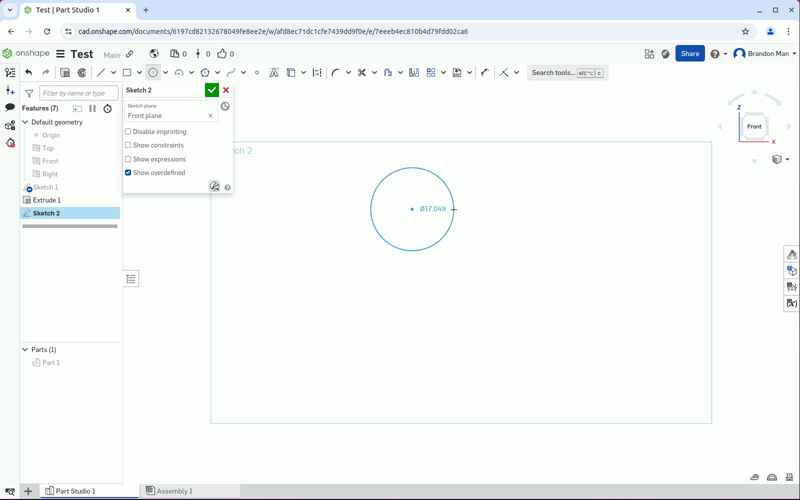
click(453, 209)
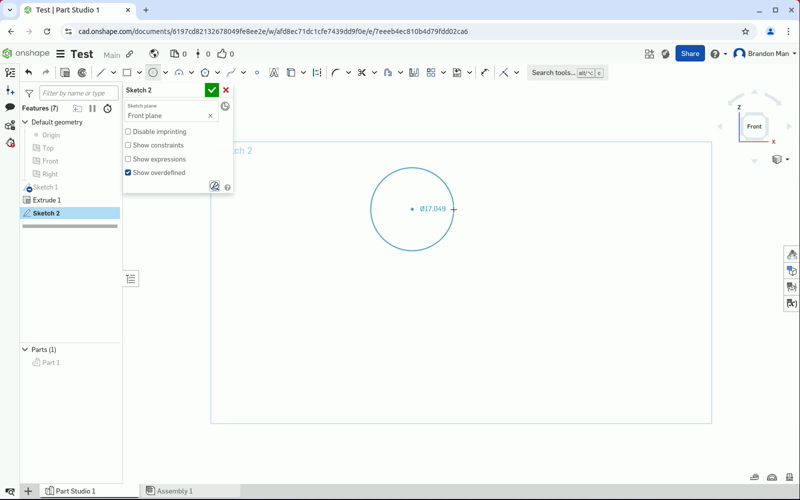
key(esc)
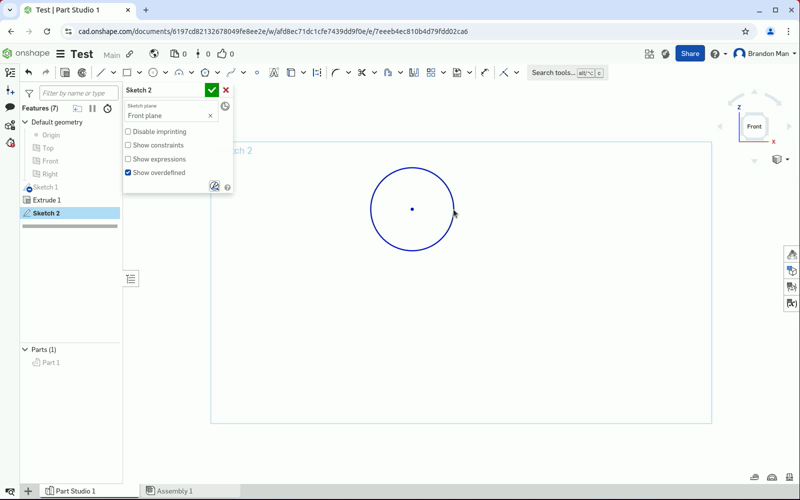
key(c)
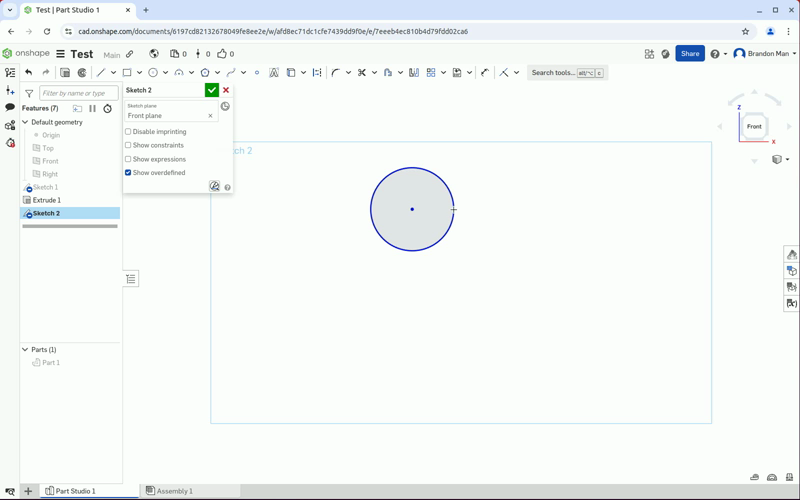
key_down(shift)
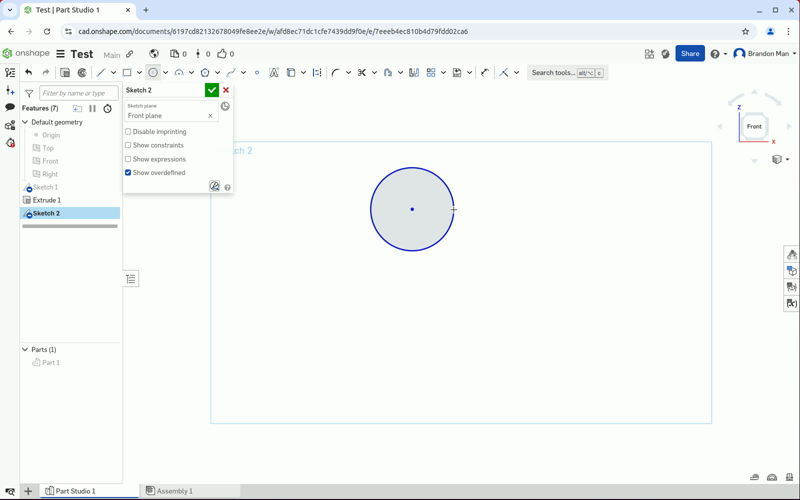
mouse_move(412, 209)
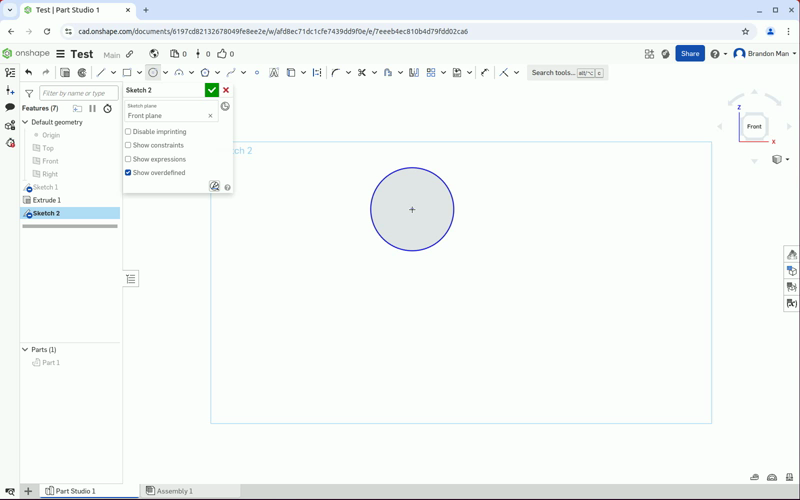
click(412, 209)
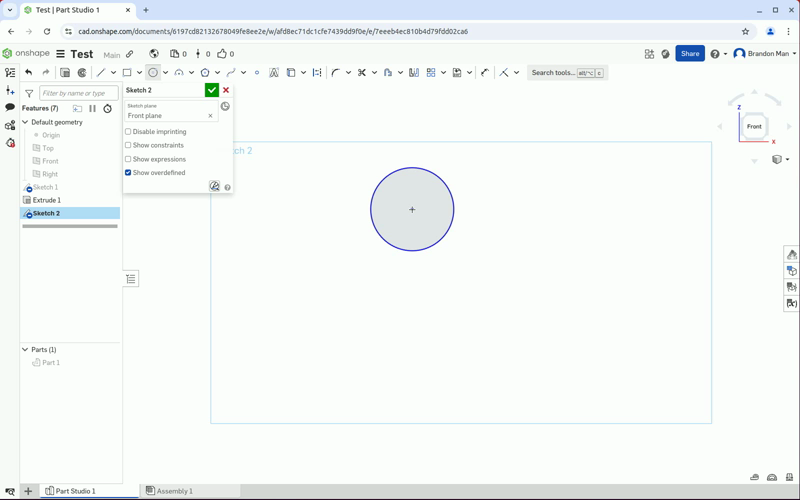
key_up(shift)
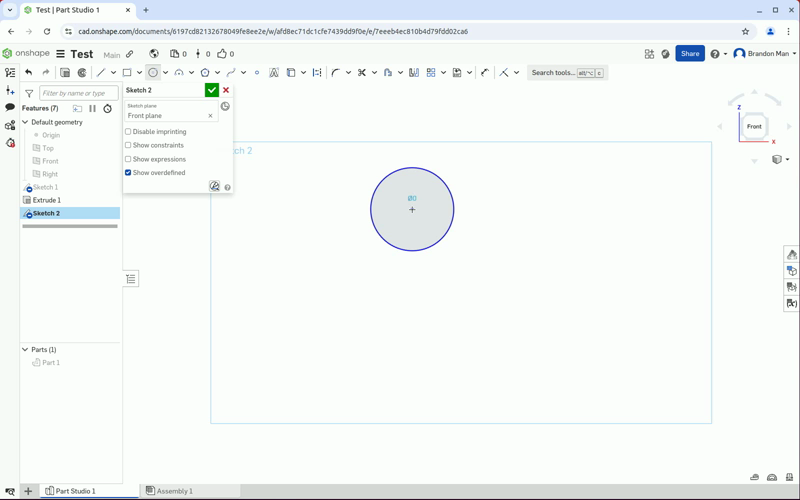
mouse_move(432, 209)
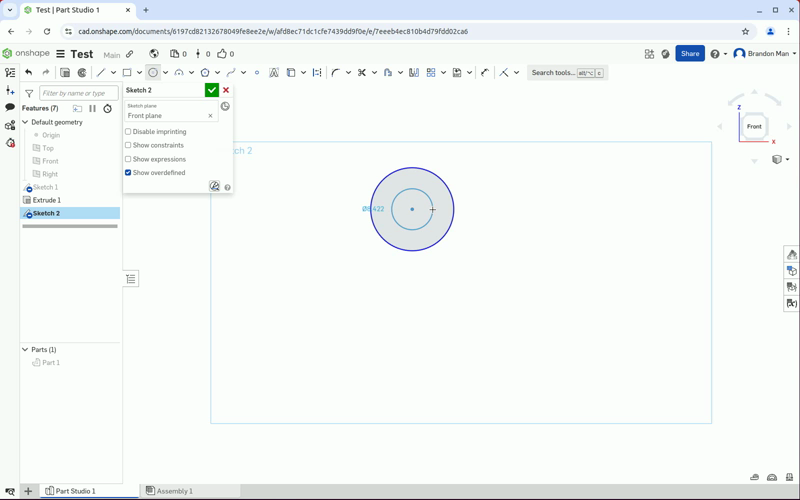
click(432, 209)
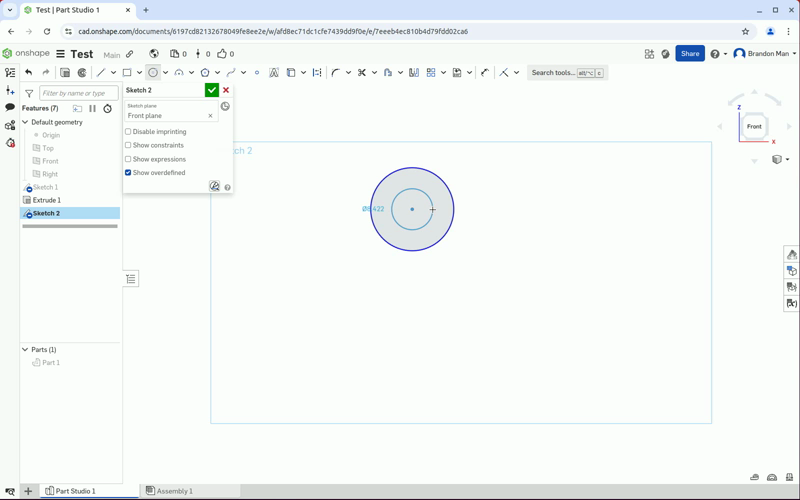
key(esc)
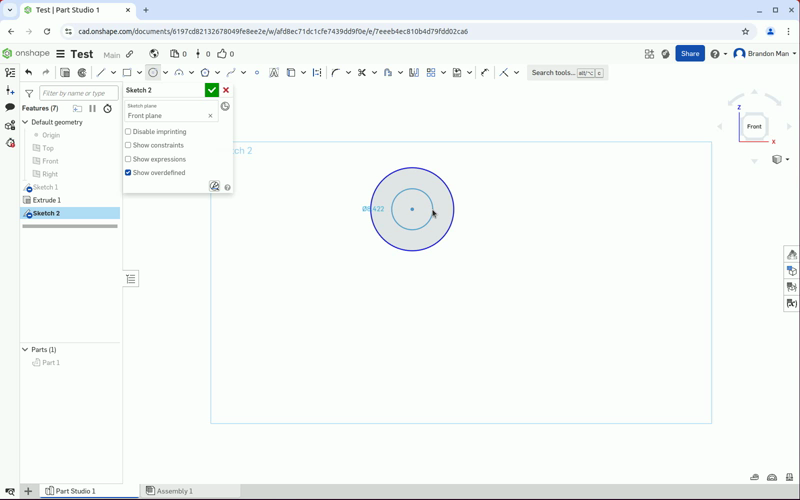
mouse_move(447, 199)
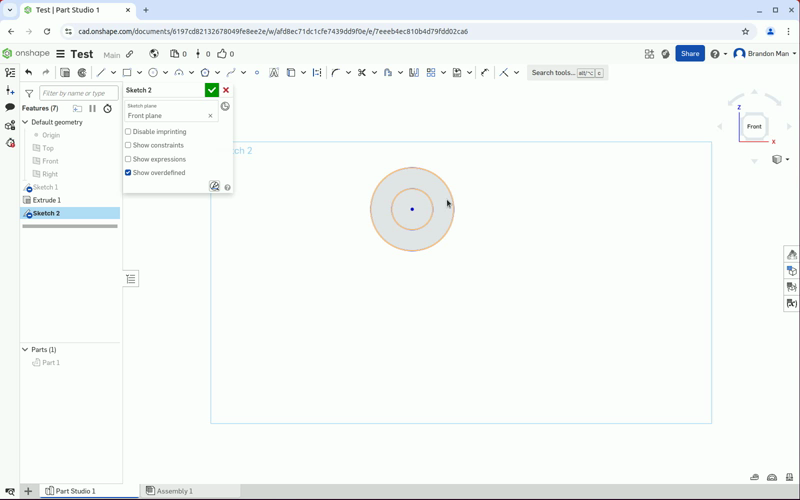
click(447, 199)
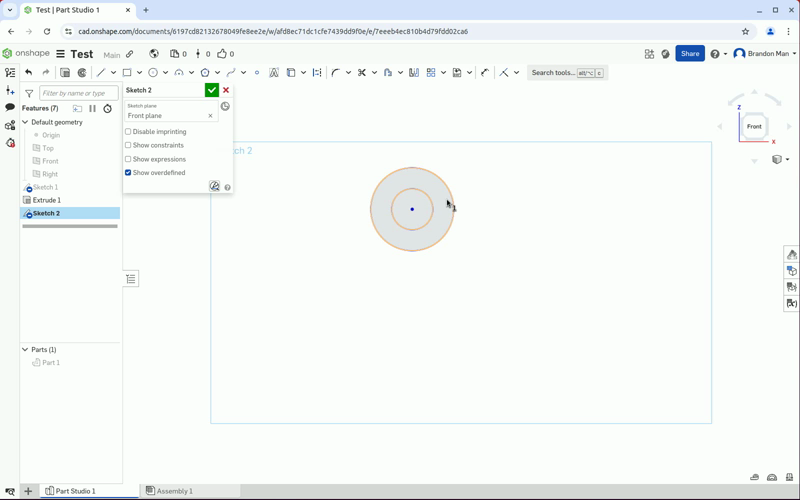
mouse_move(73, 352)
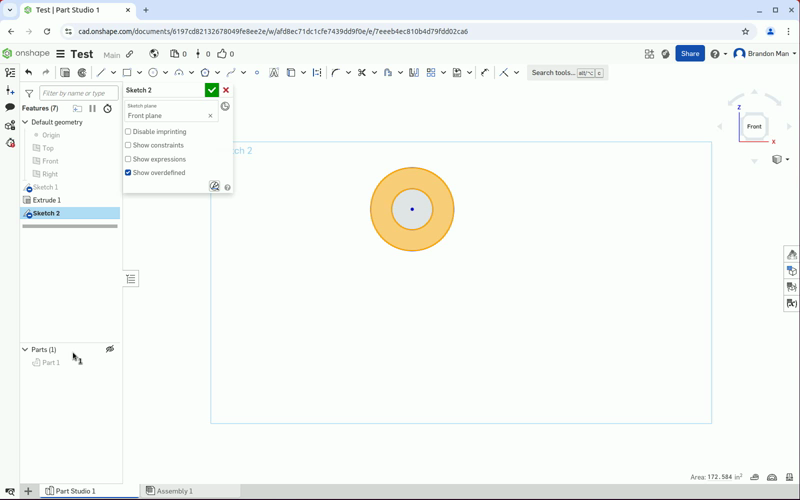
key(shift+y)
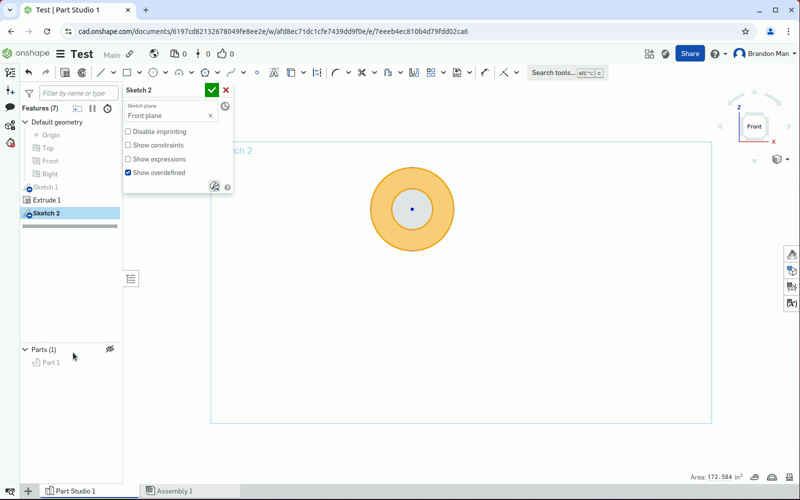
key(shift+e)
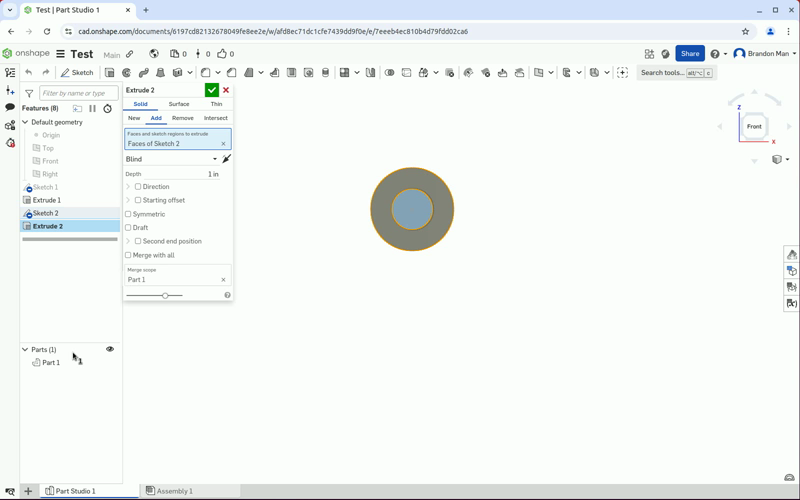
mouse_move(143, 106)
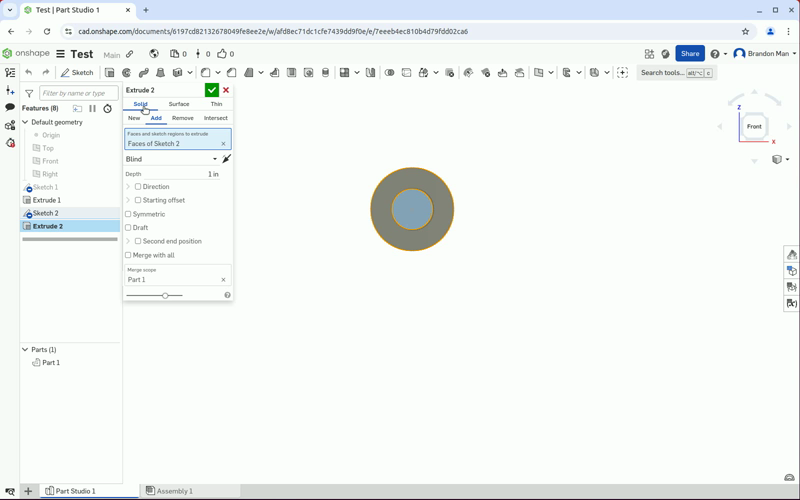
click(143, 106)
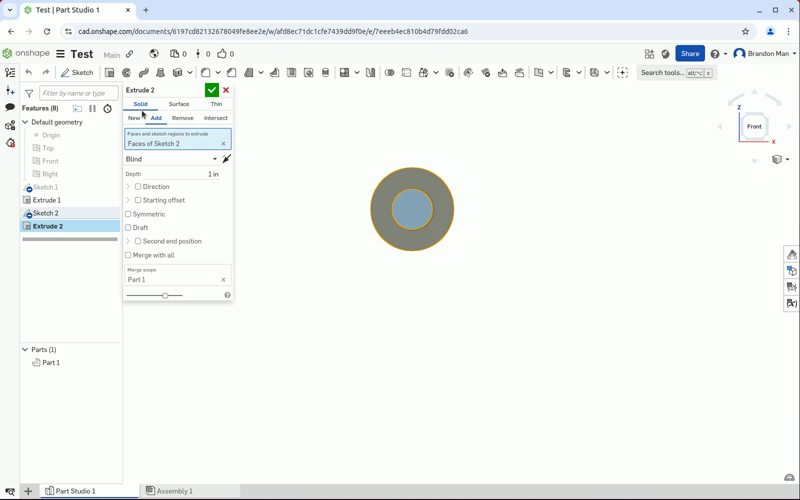
mouse_move(137, 120)
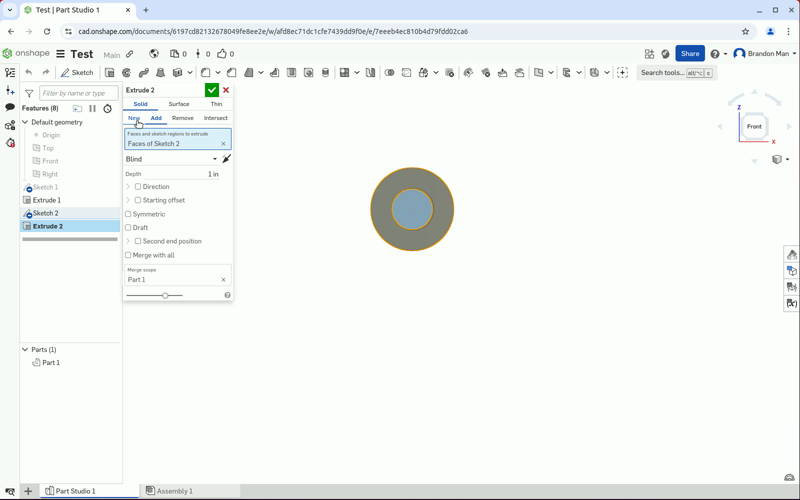
click(137, 120)
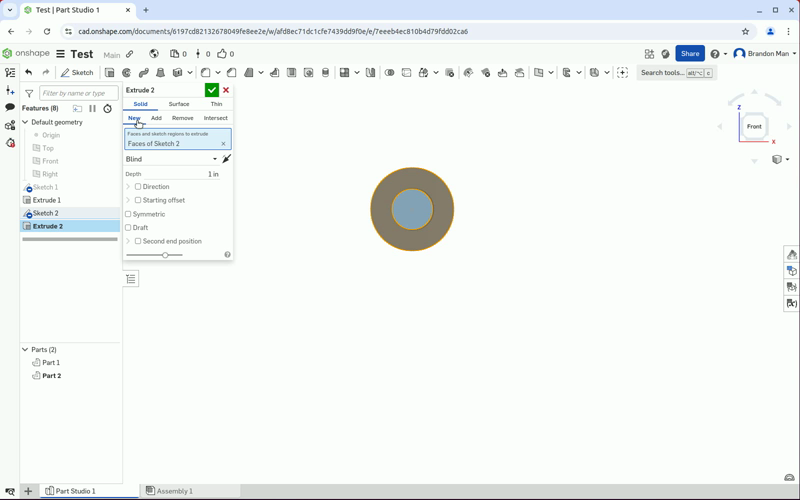
key(tab, 4)
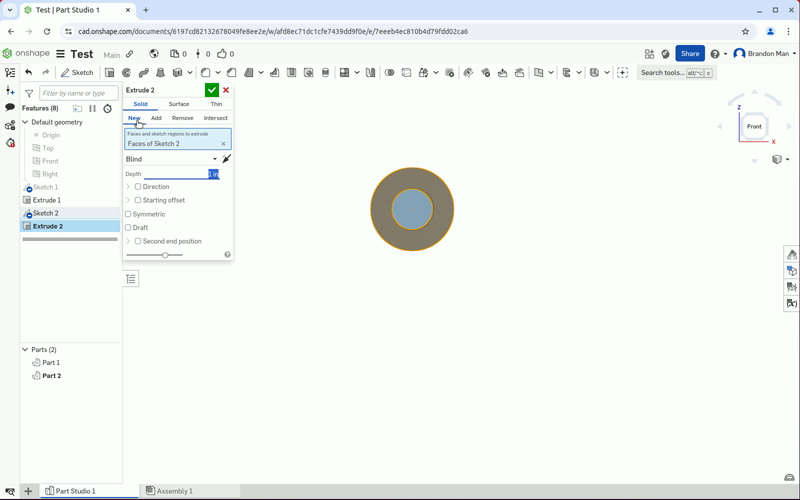
text(3.611)
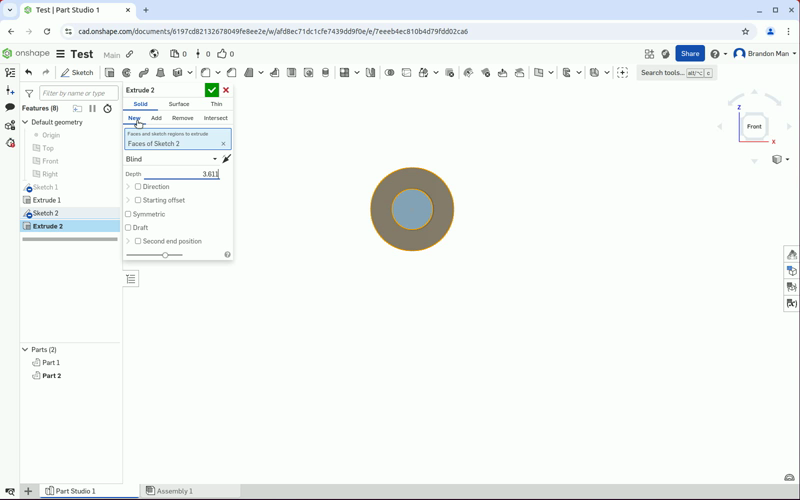
key(enter)
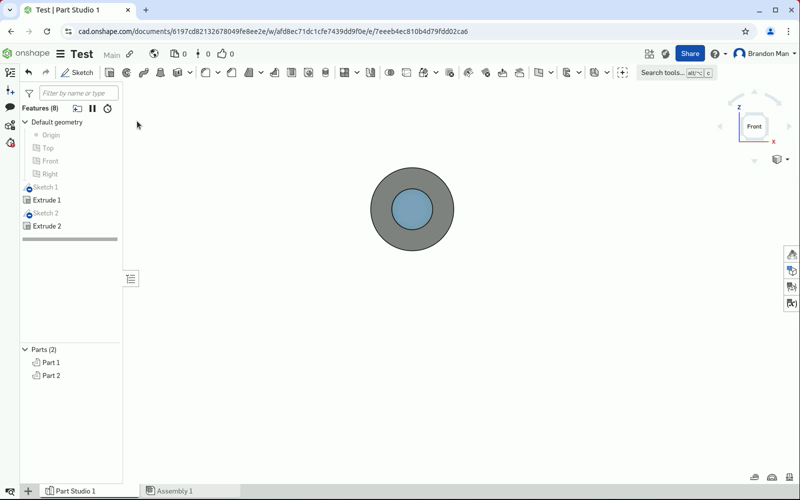
key(shift+h)
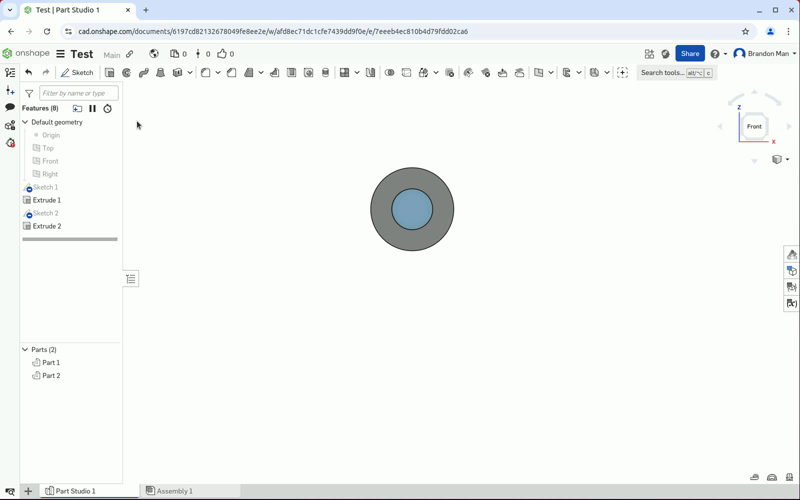
key(shift+h)
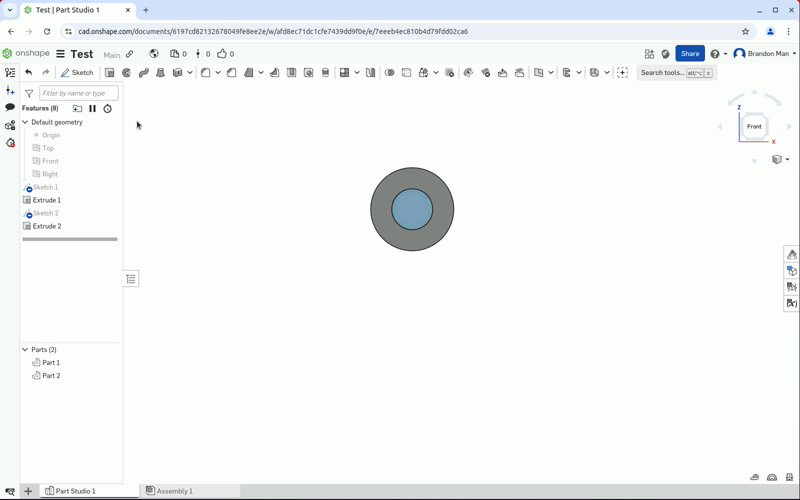
mouse_move(73, 189)
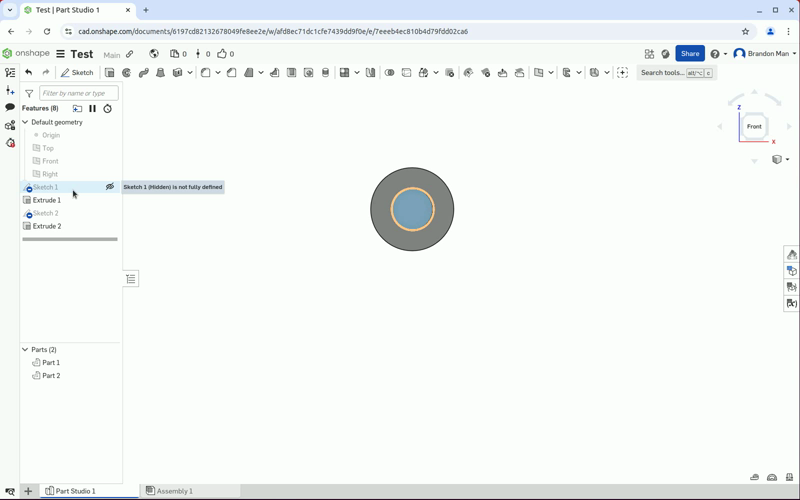
click(73, 189)
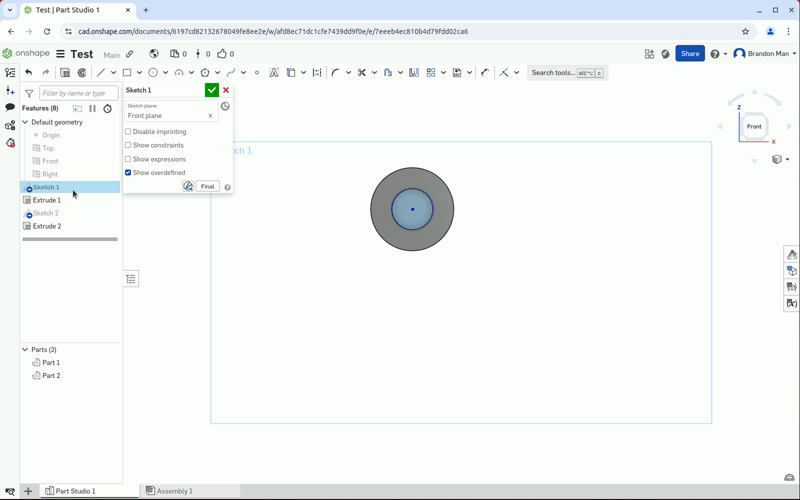
mouse_move(229, 92)
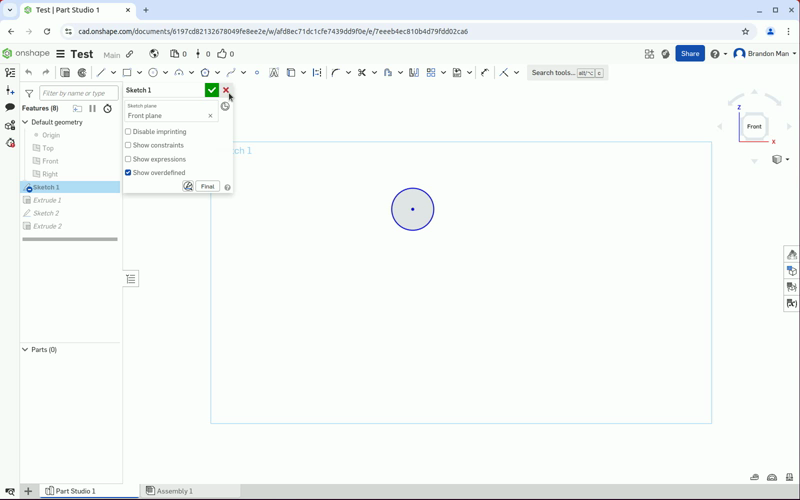
click(229, 92)
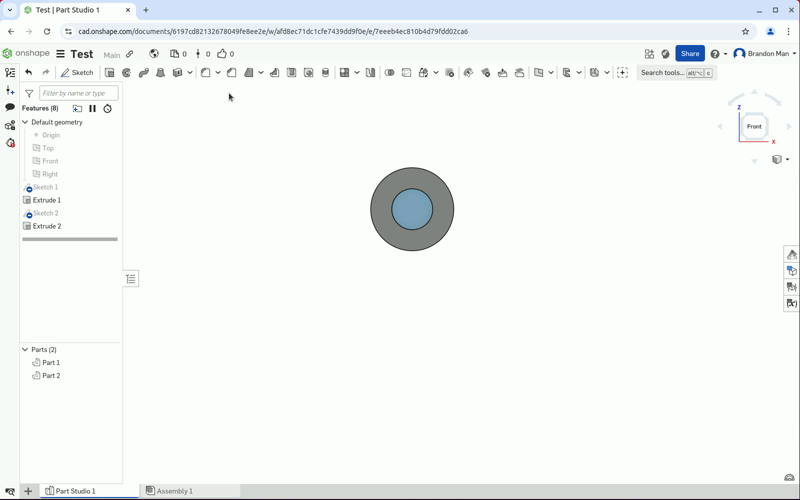
mouse_move(541, 75)
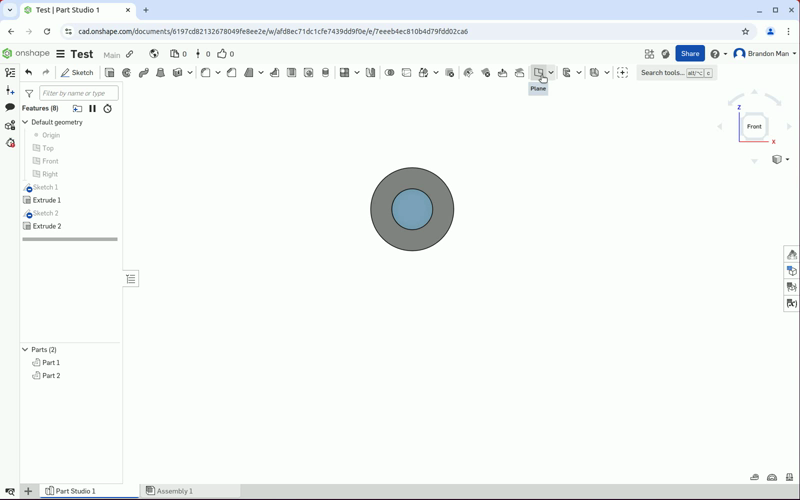
click(541, 75)
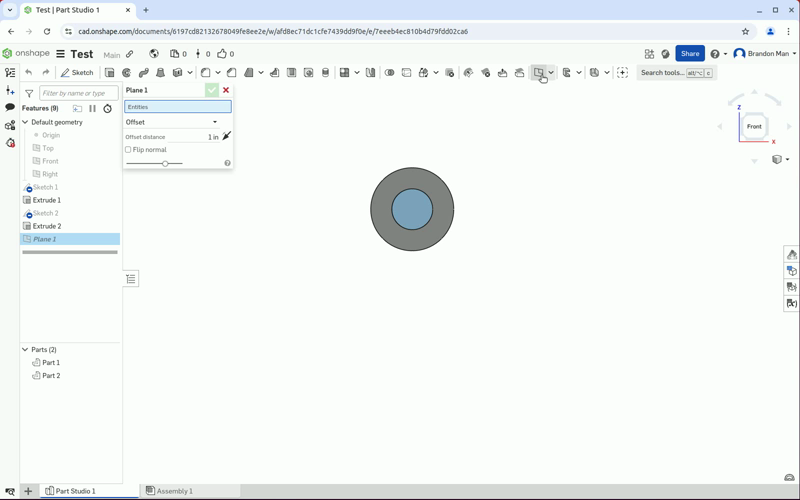
mouse_move(73, 163)
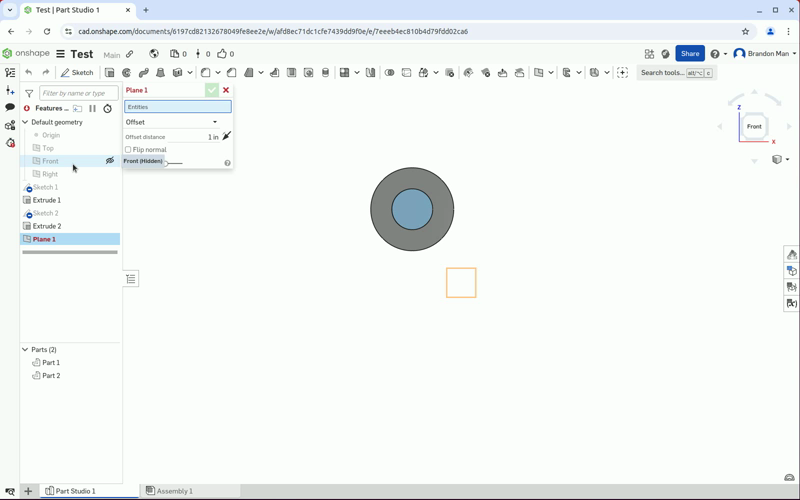
click(73, 163)
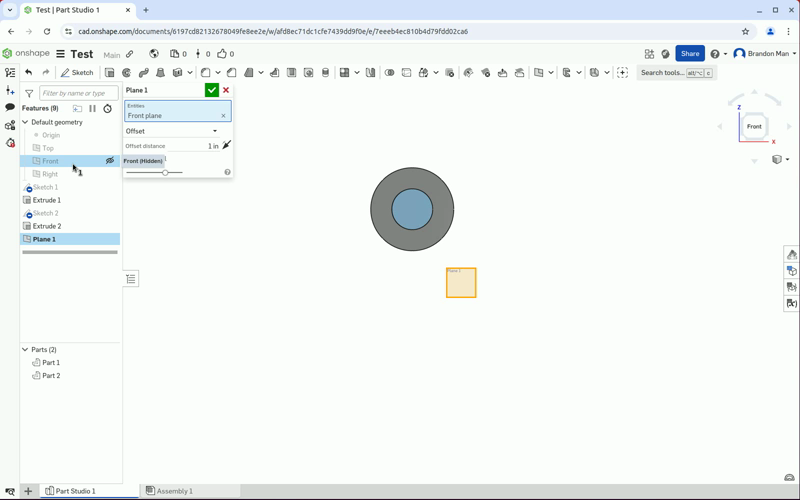
key(tab, 2)
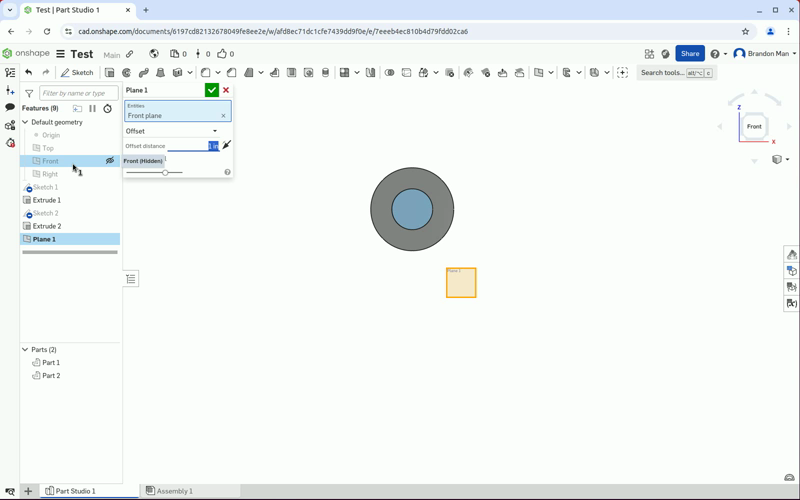
text(3.605)
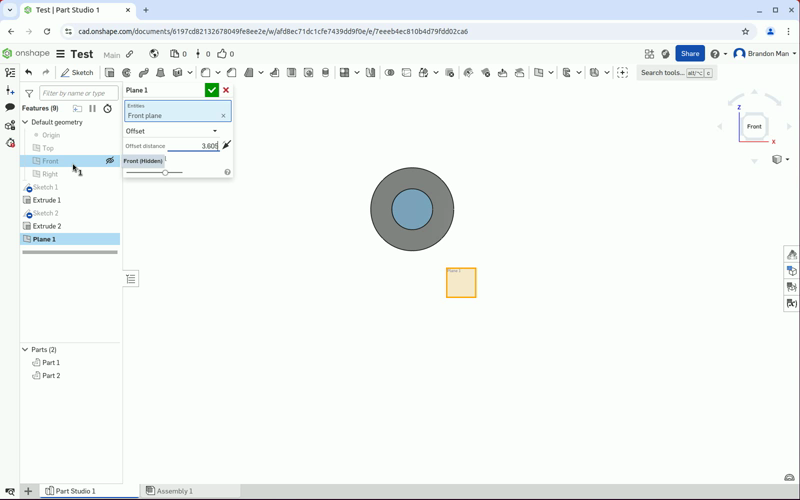
key(enter, 2)
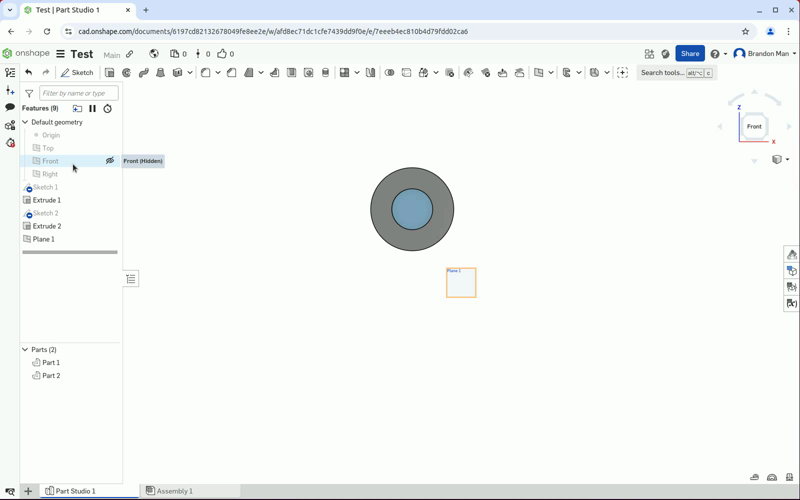
key(shift+s)
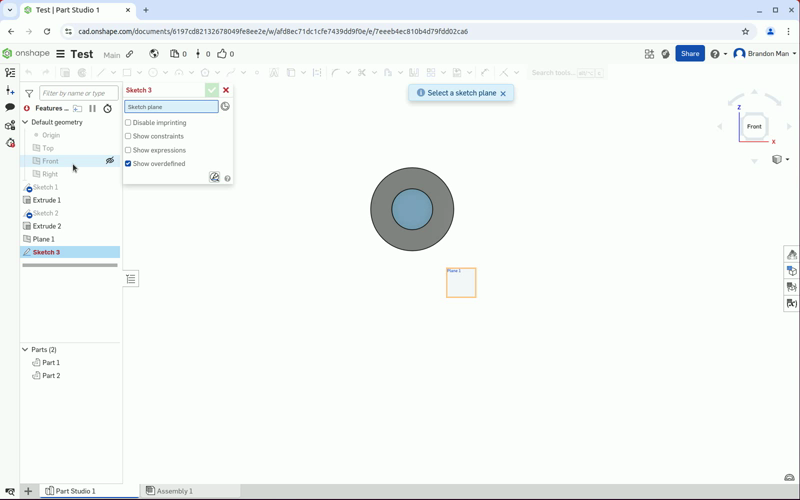
mouse_move(73, 241)
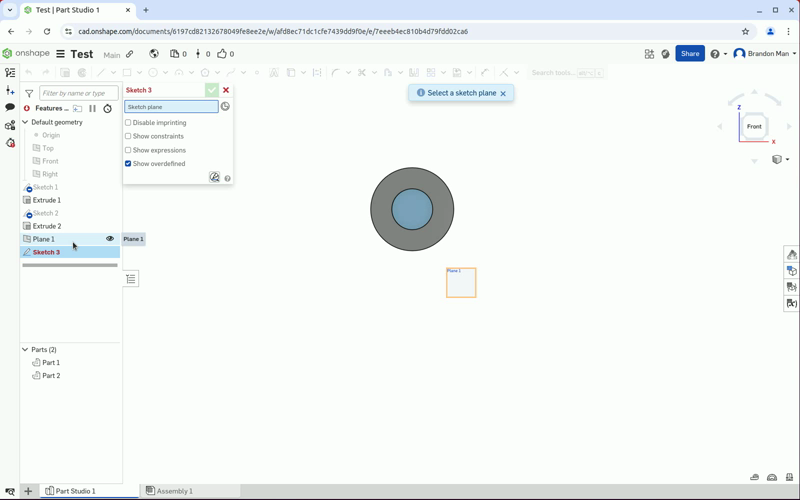
click(73, 241)
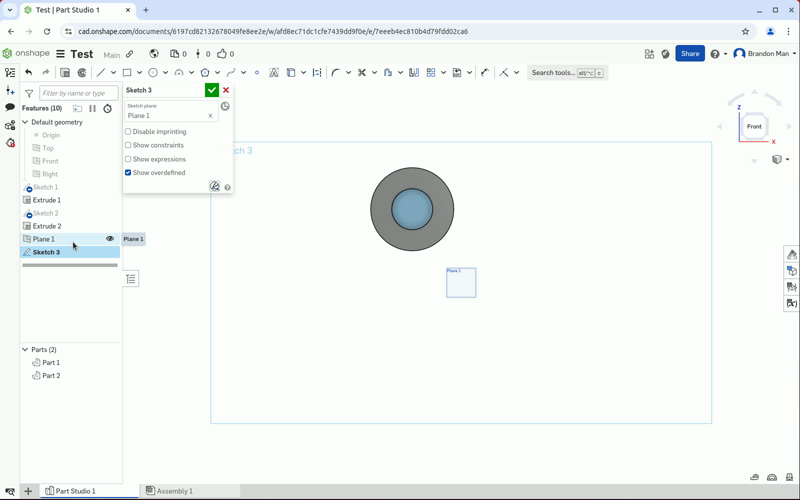
mouse_move(73, 352)
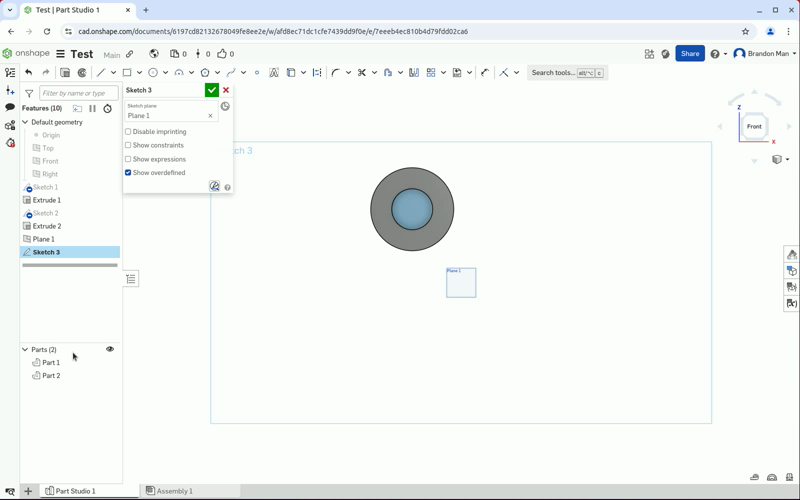
key(y)
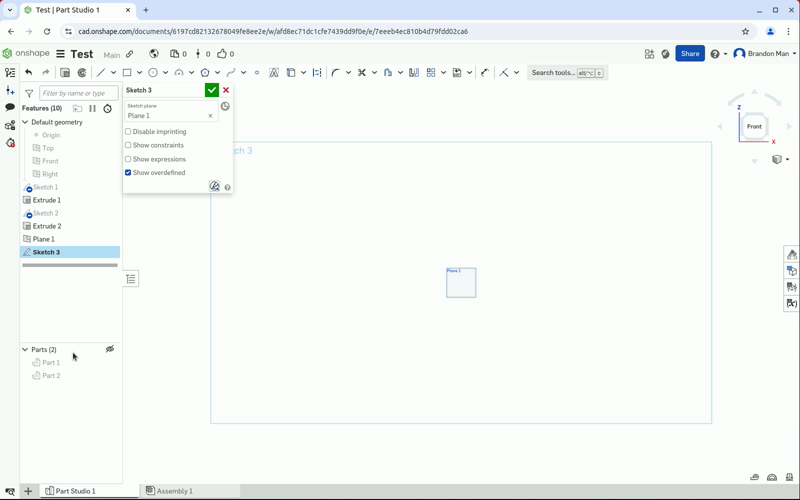
key(l)
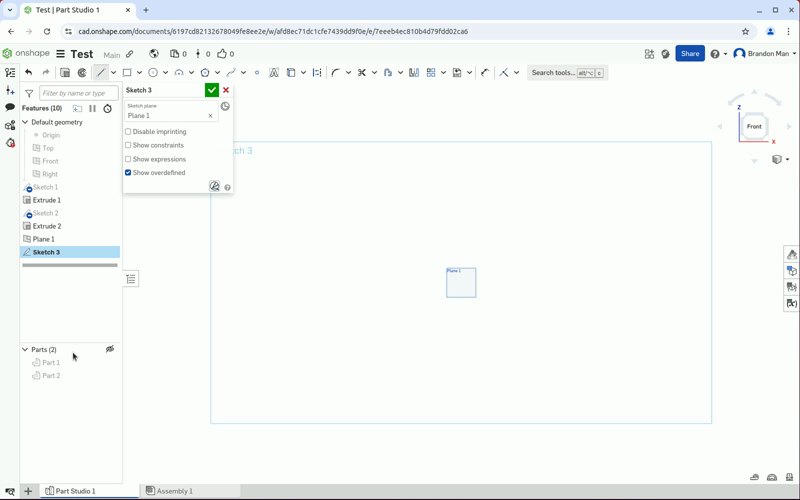
key_down(shift)
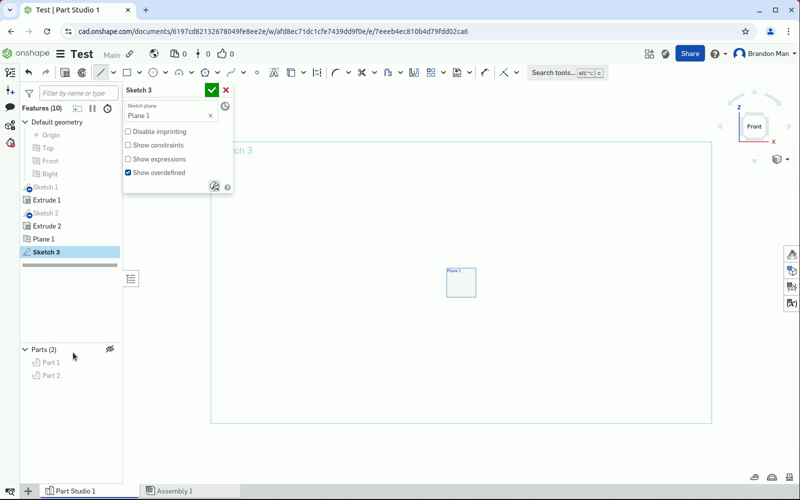
mouse_move(398, 170)
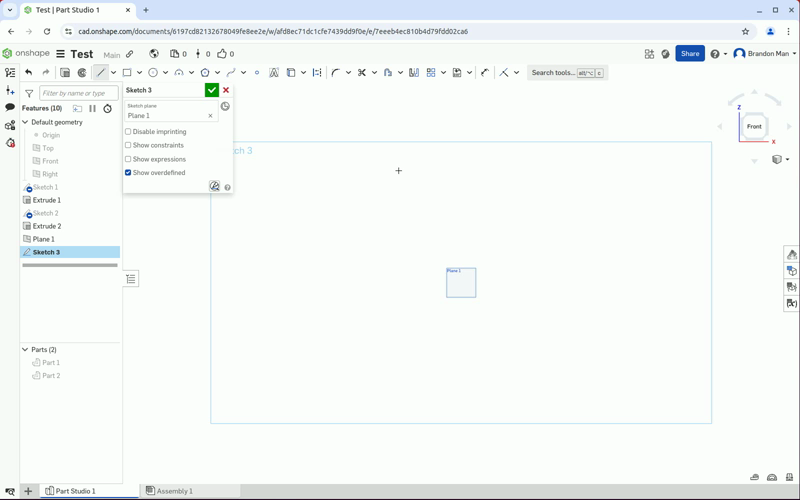
click(398, 170)
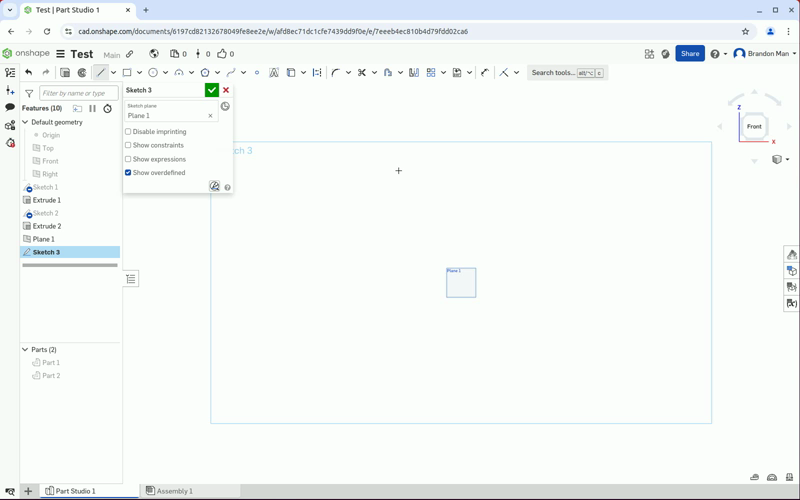
key_up(shift)
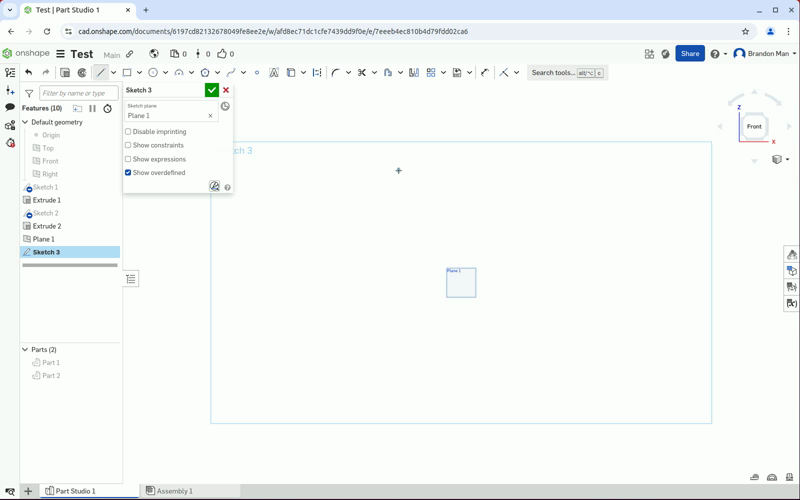
key_down(shift)
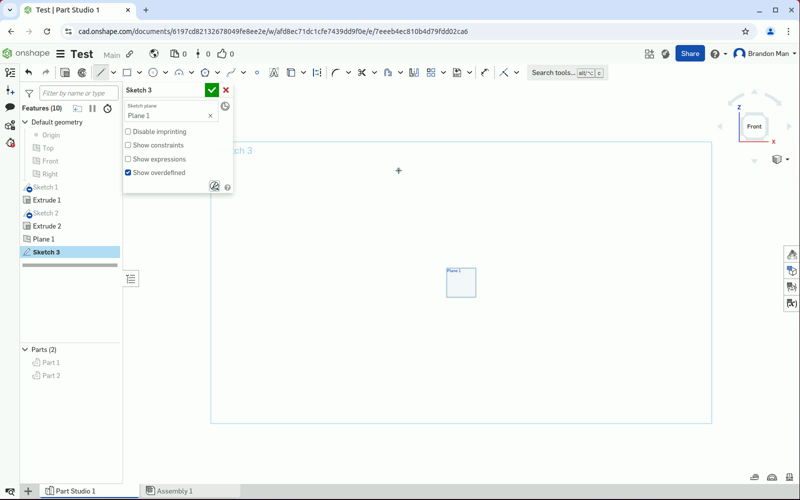
mouse_move(428, 170)
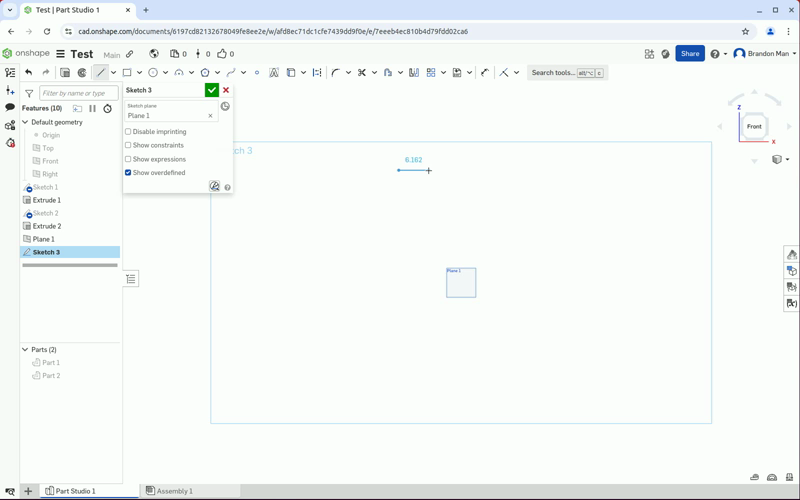
mouse_move(405, 190)
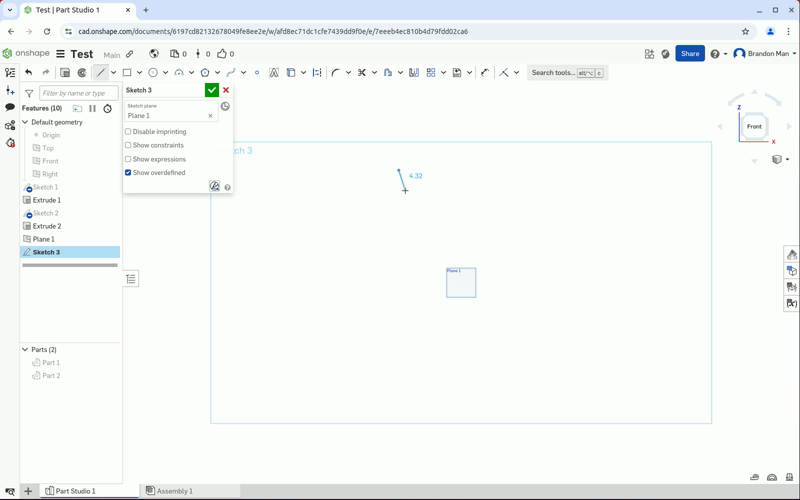
click(405, 190)
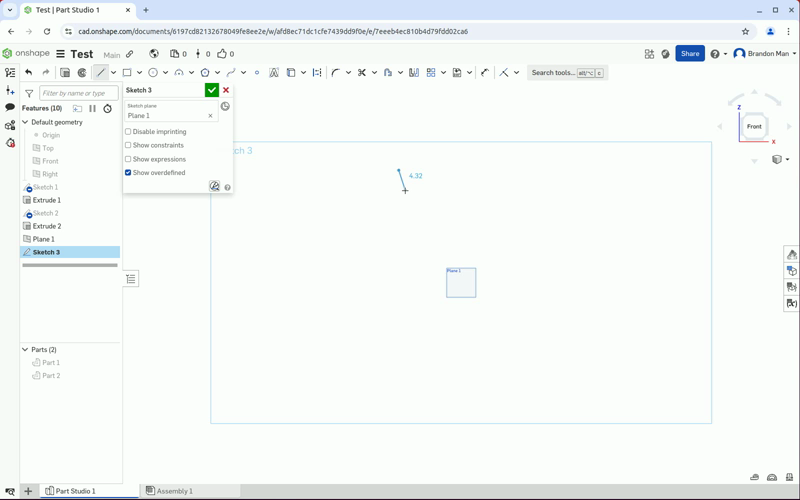
key_up(shift)
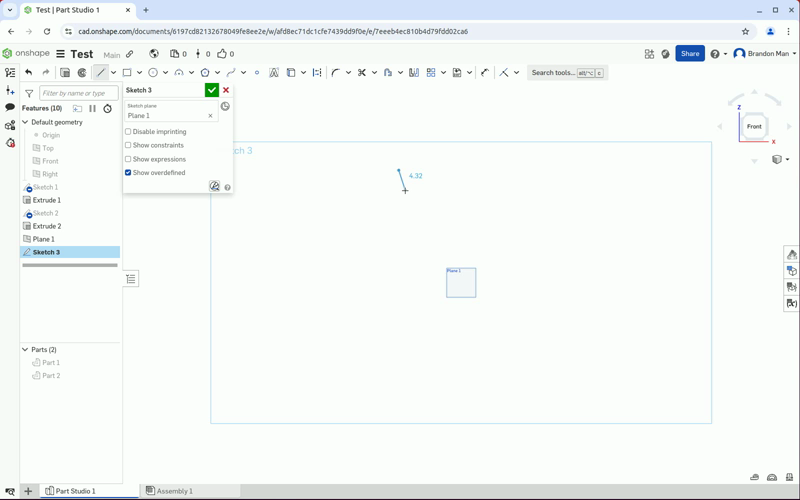
key(esc)
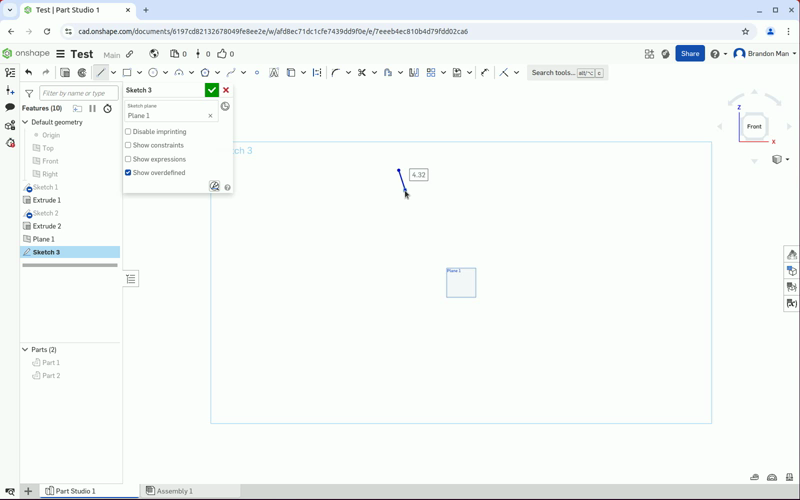
key(a)
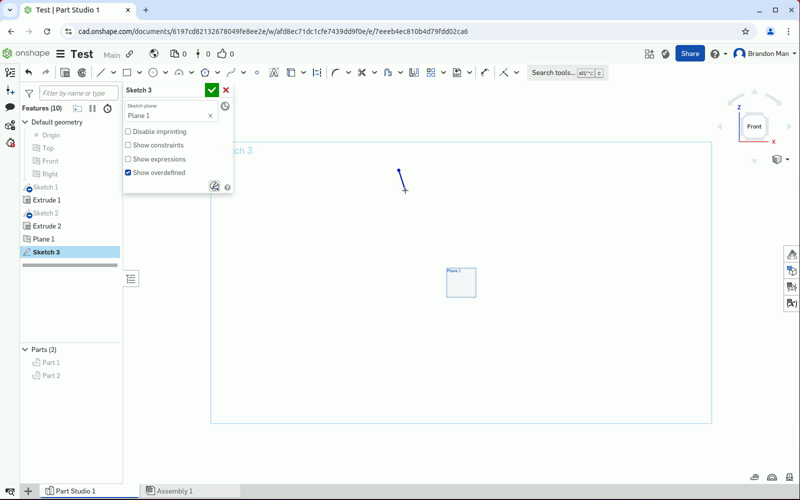
mouse_move(405, 190)
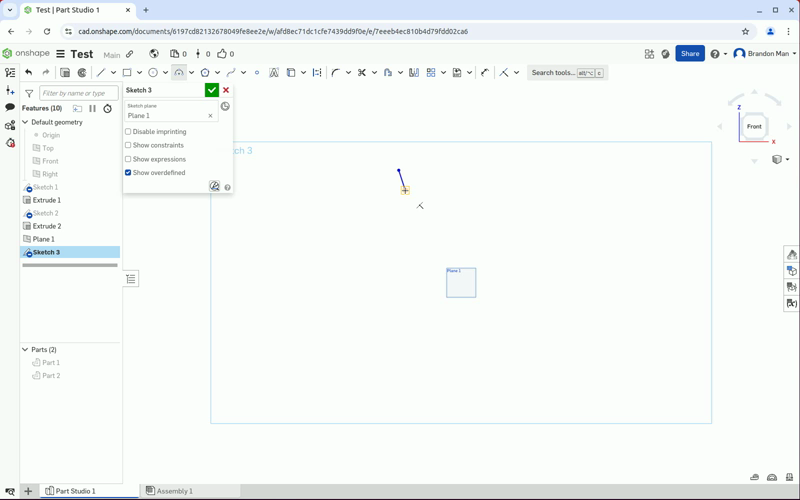
click(405, 190)
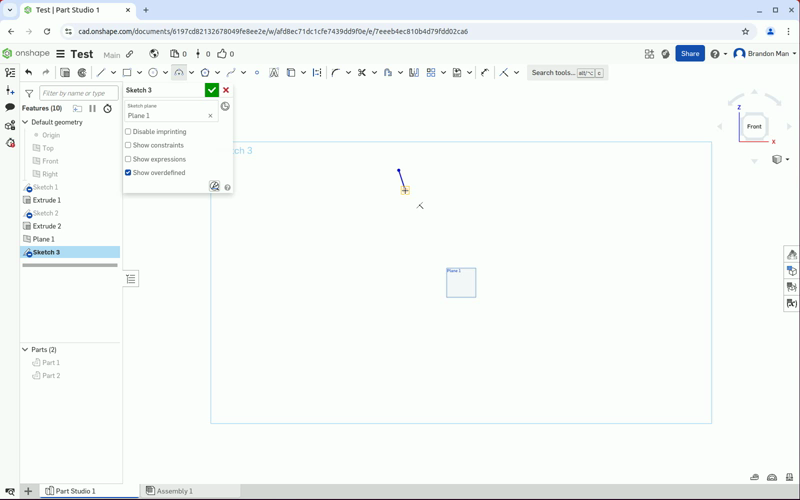
key_down(shift)
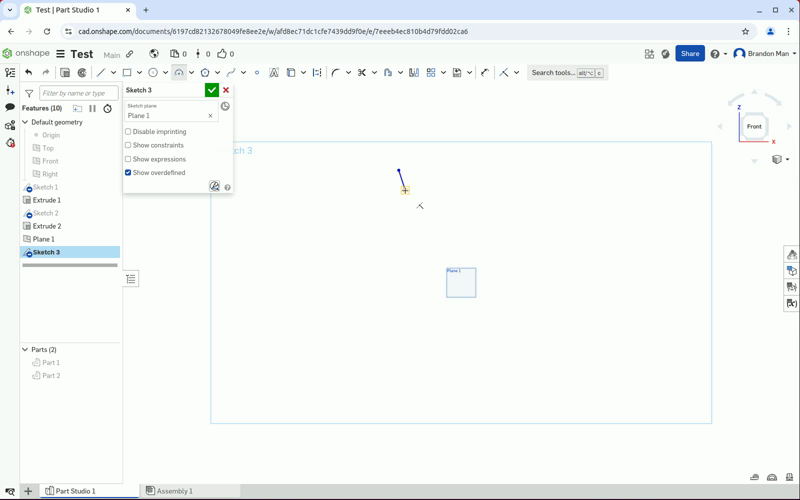
mouse_move(418, 190)
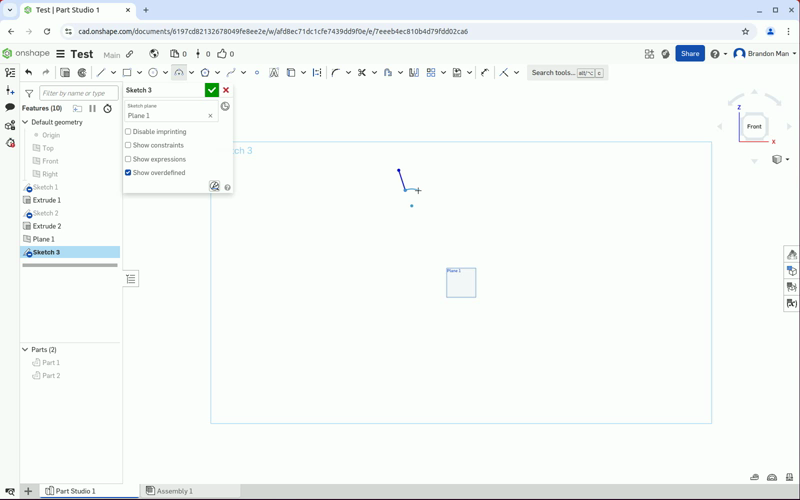
click(418, 190)
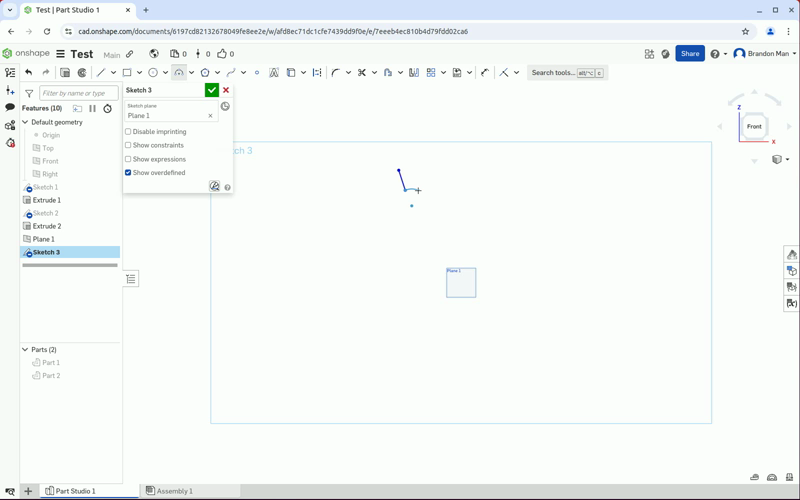
mouse_move(411, 189)
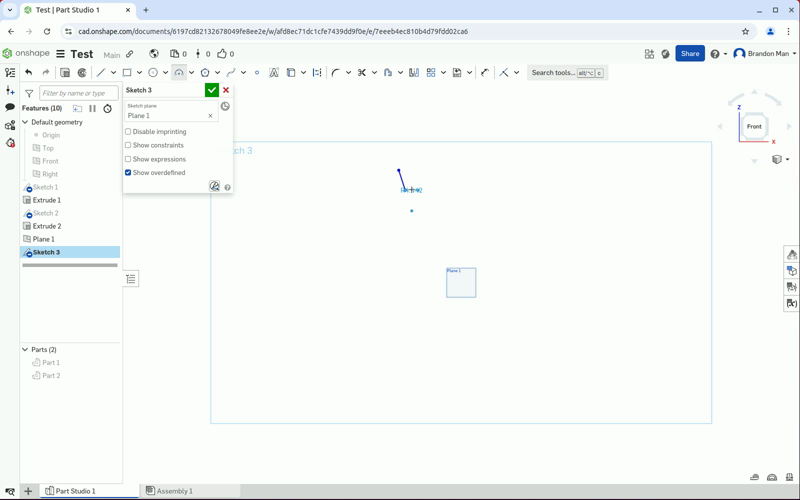
click(411, 189)
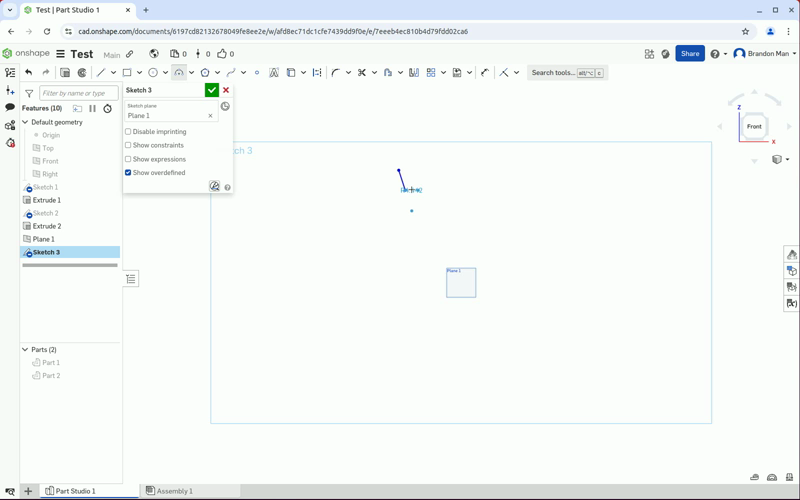
key_up(shift)
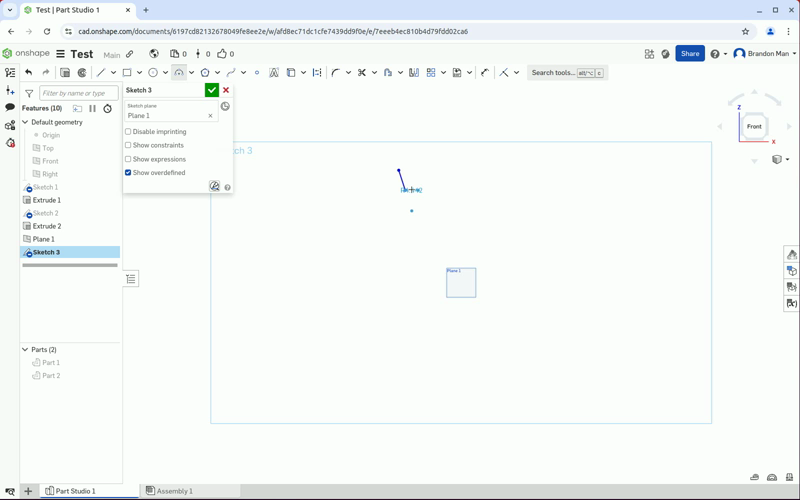
key(esc)
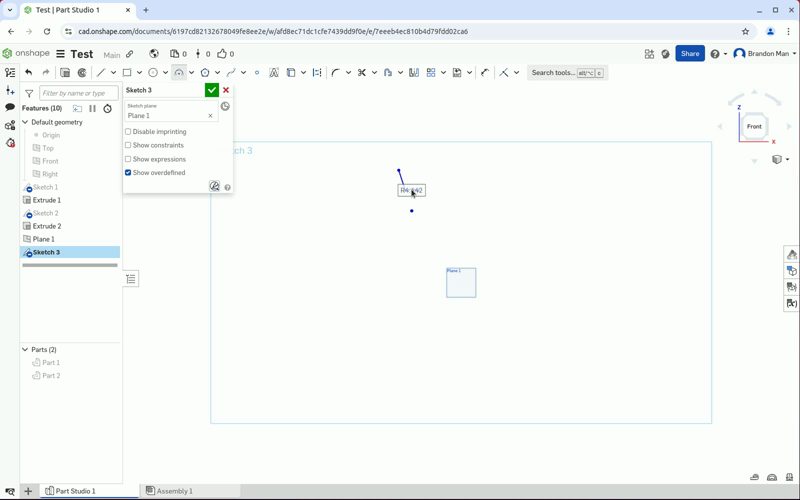
key(l)
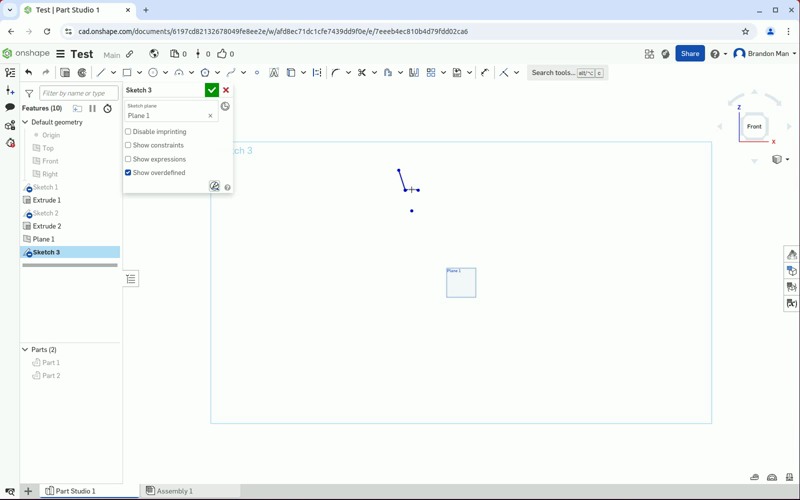
mouse_move(418, 190)
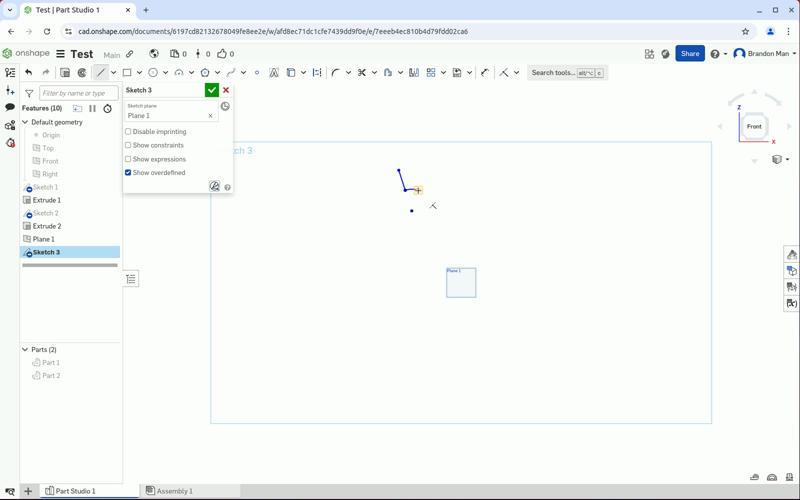
click(418, 190)
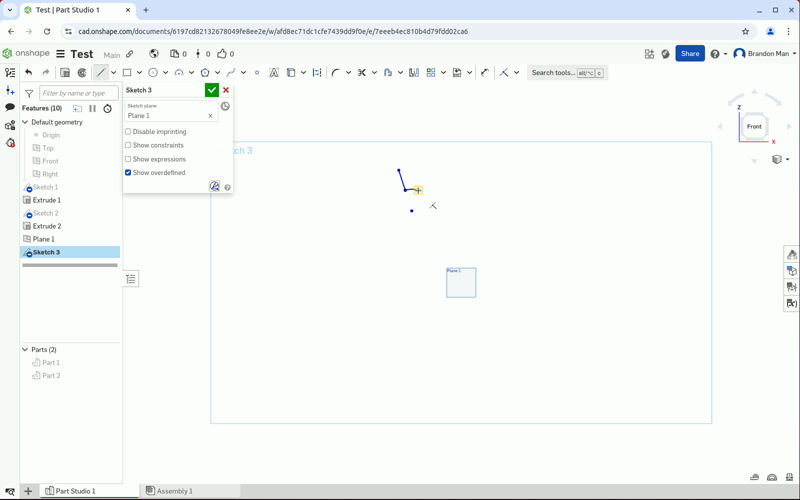
key_down(shift)
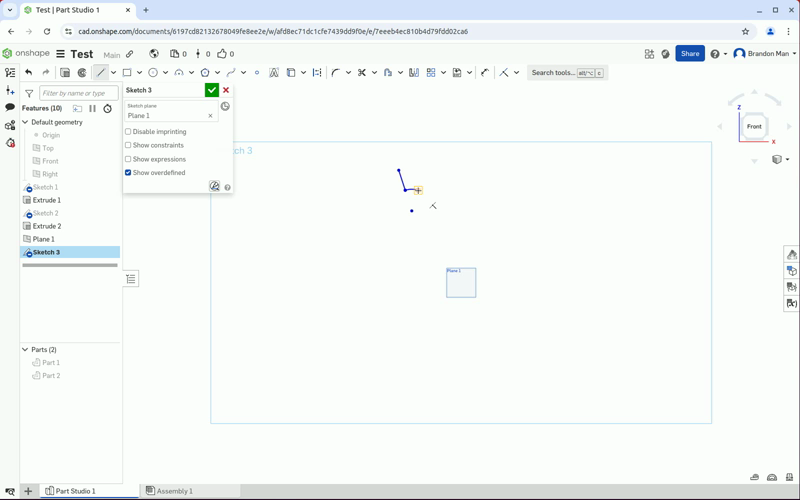
mouse_move(448, 190)
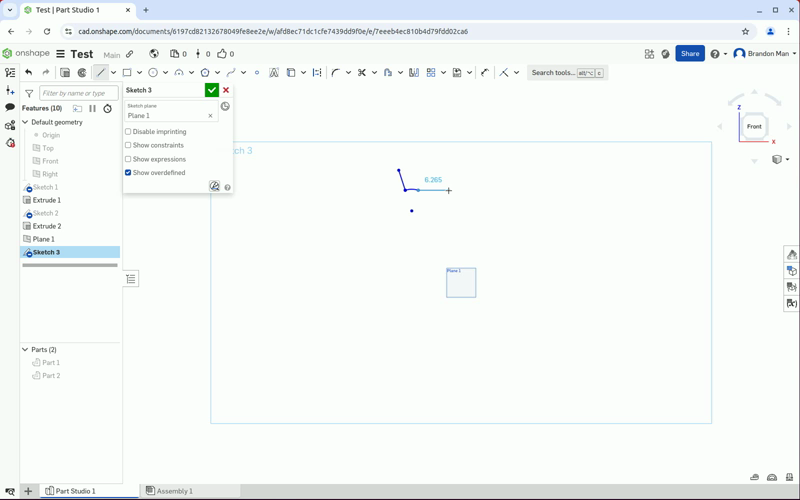
mouse_move(425, 170)
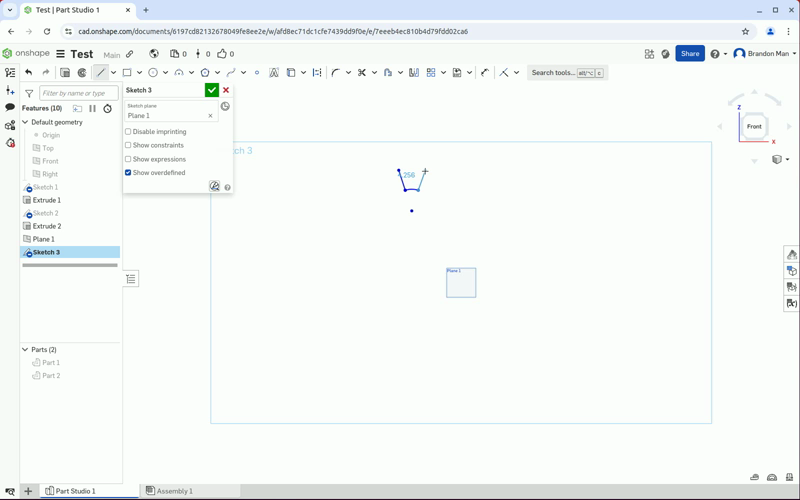
click(425, 170)
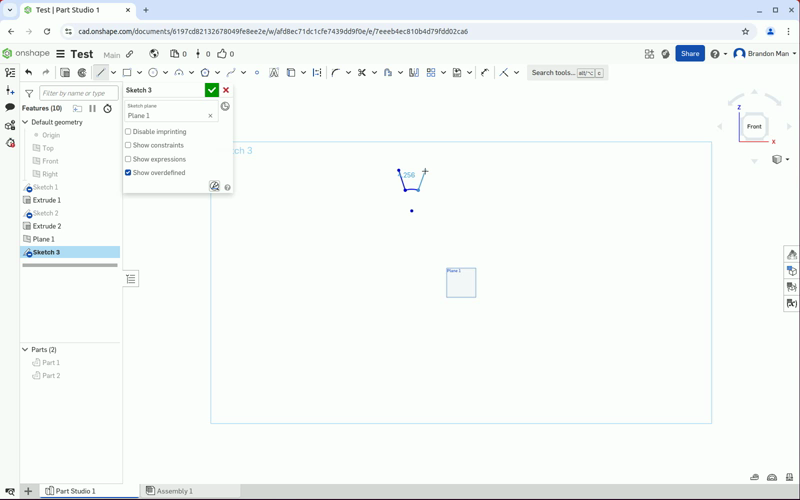
key_up(shift)
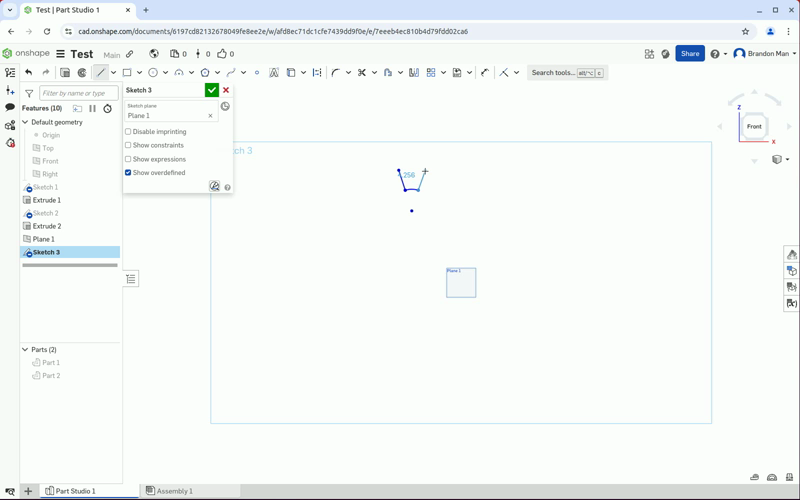
key(esc)
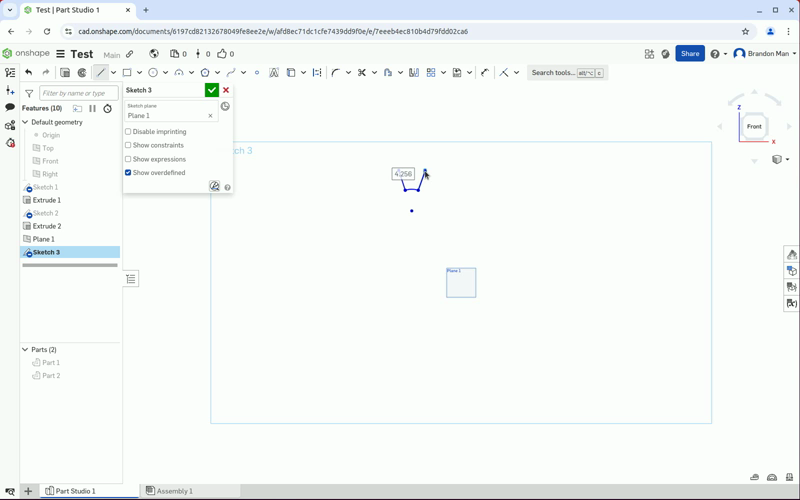
key(a)
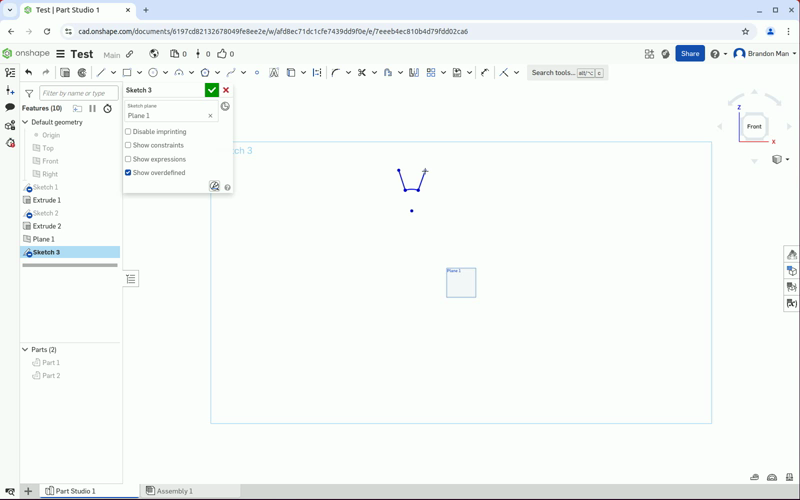
mouse_move(425, 170)
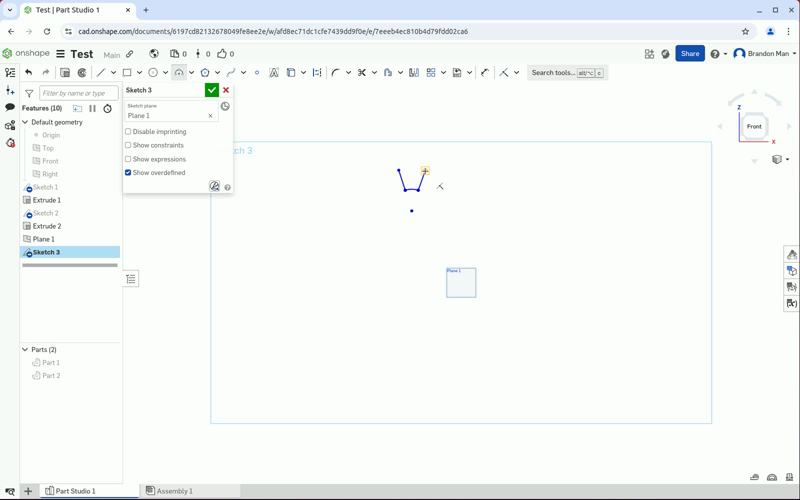
click(425, 170)
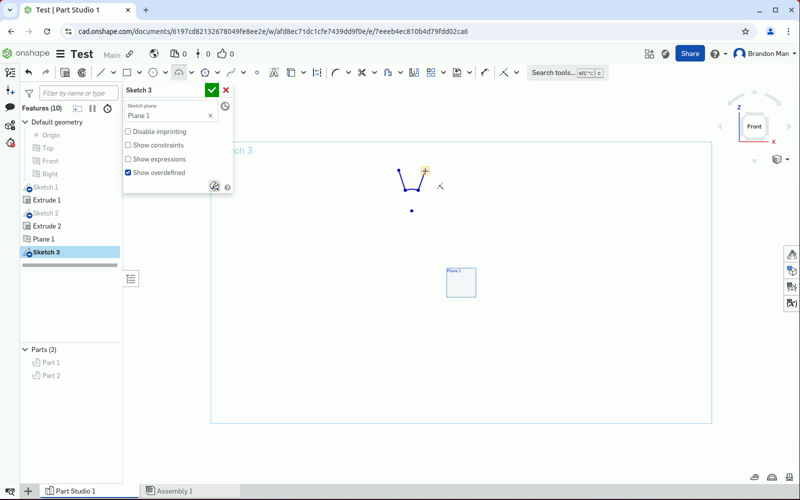
mouse_move(398, 170)
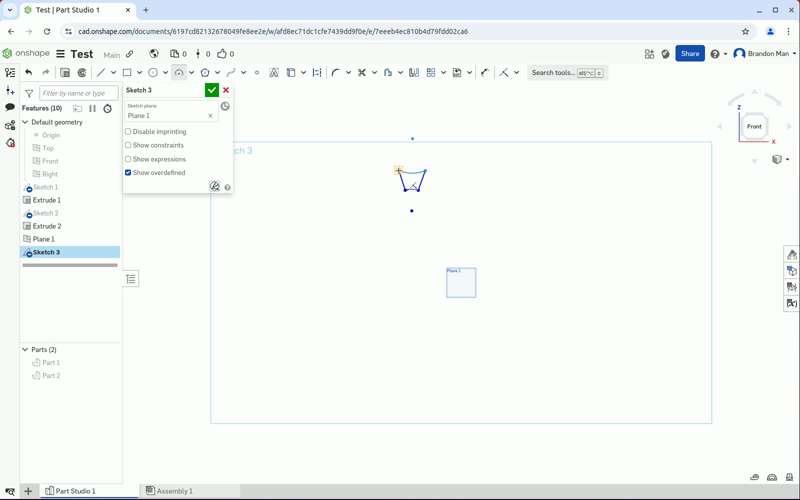
click(398, 170)
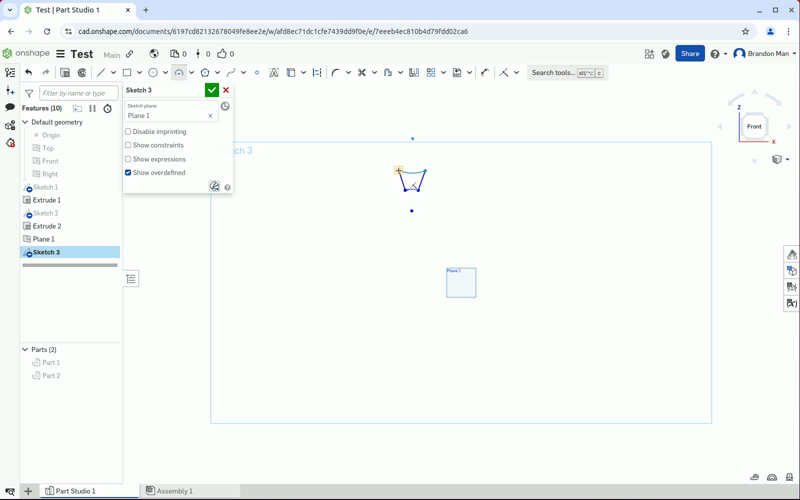
key_down(shift)
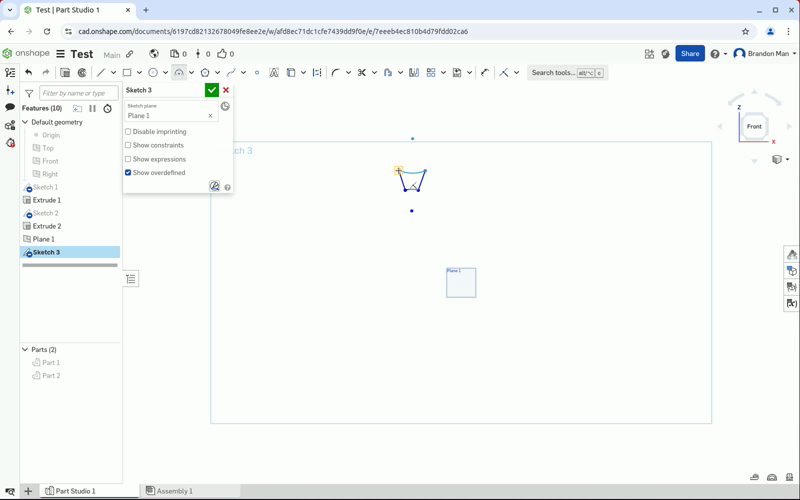
mouse_move(412, 168)
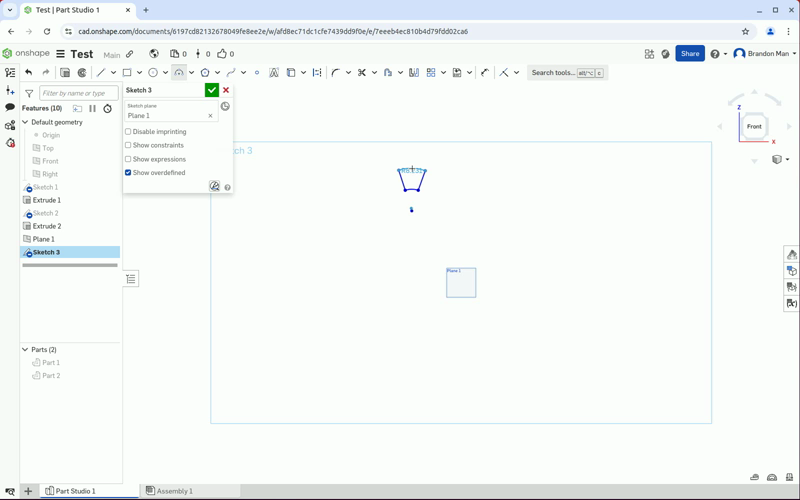
click(412, 168)
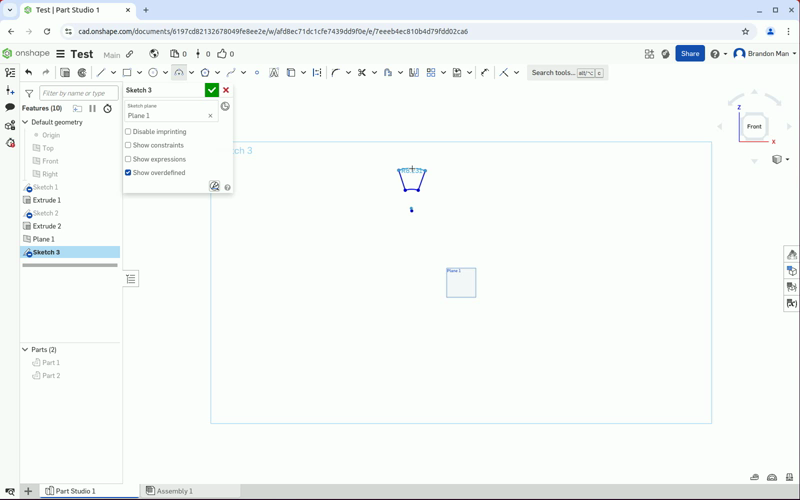
key_up(shift)
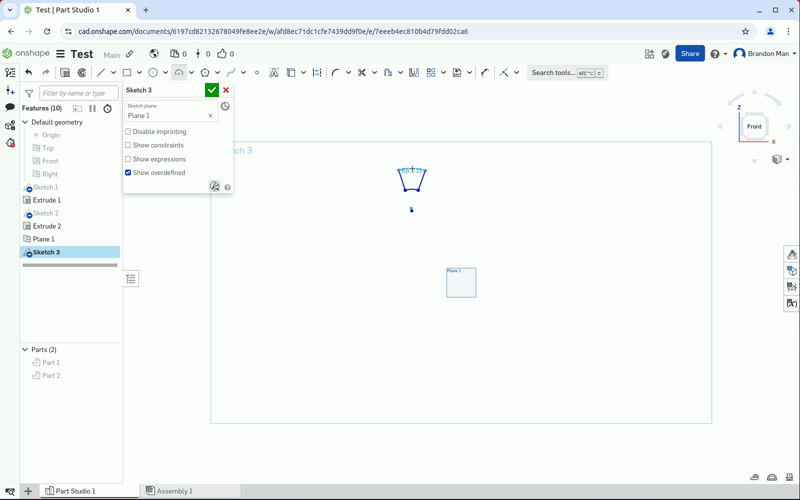
key(esc)
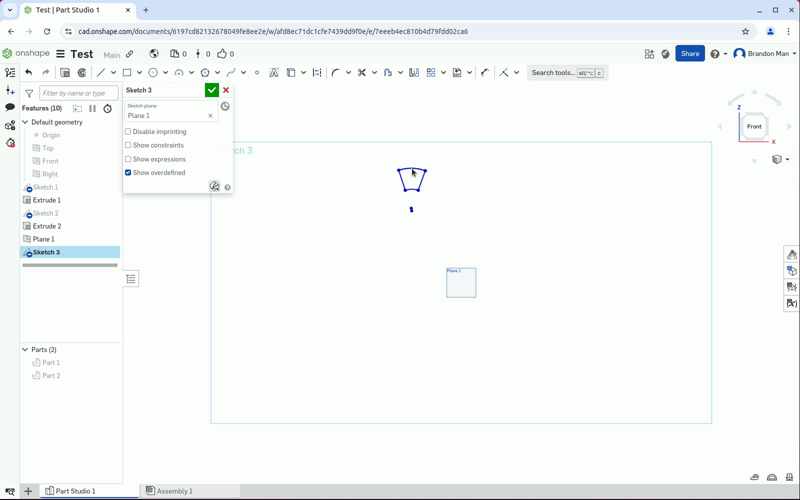
mouse_move(419, 186)
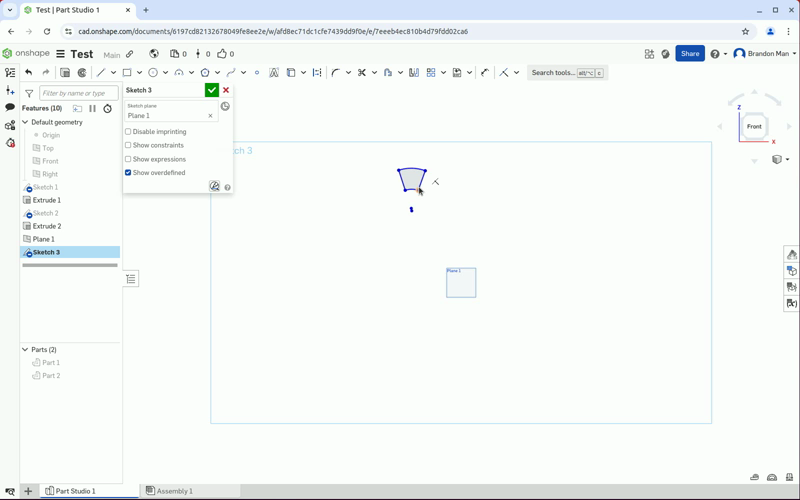
scroll(6)
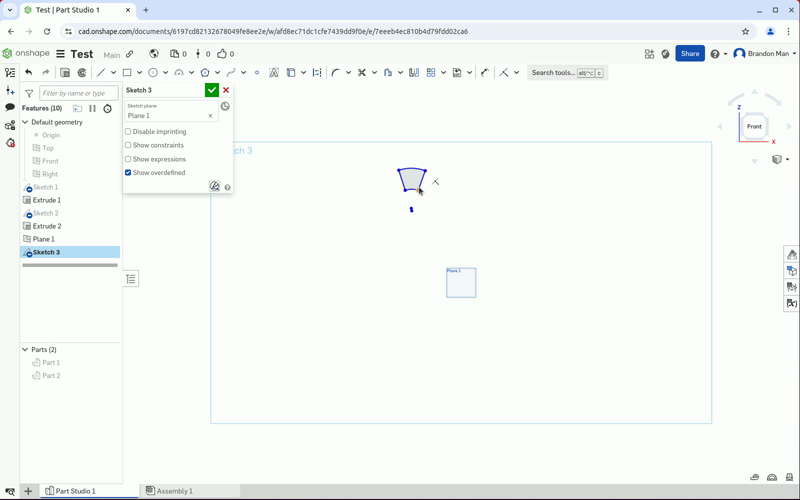
scroll(6)
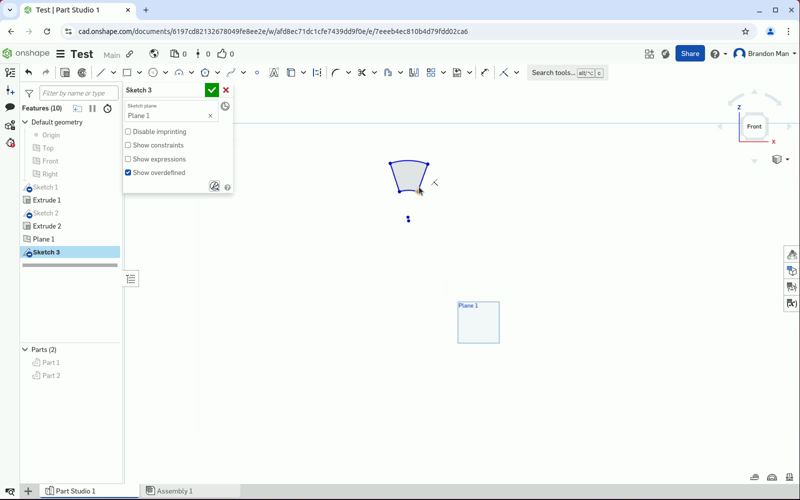
scroll(6)
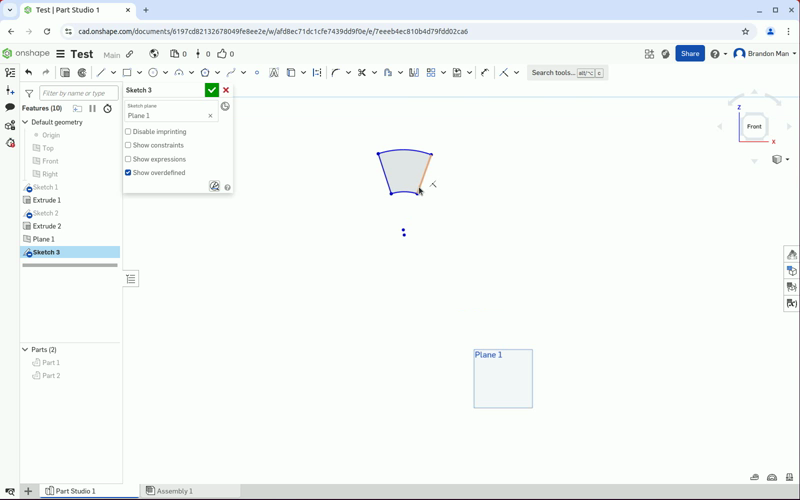
scroll(6)
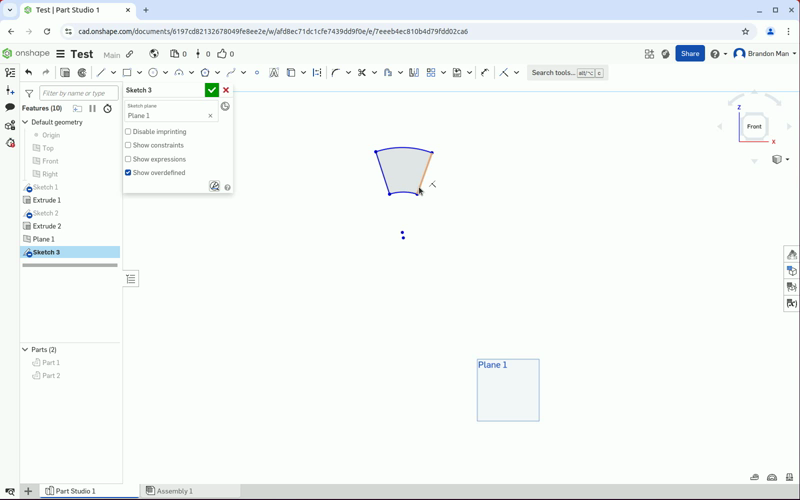
scroll(6)
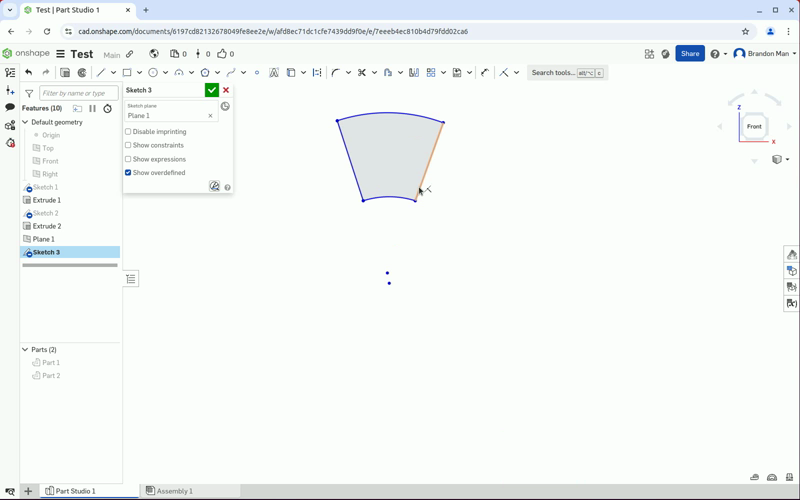
scroll(6)
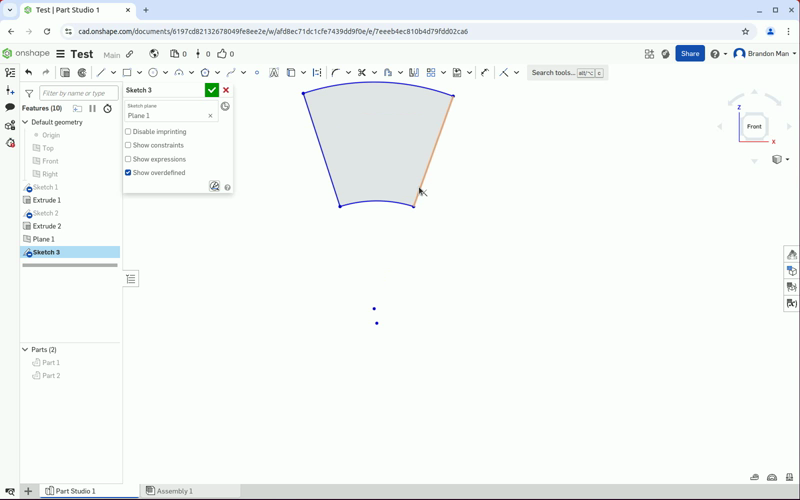
scroll(6)
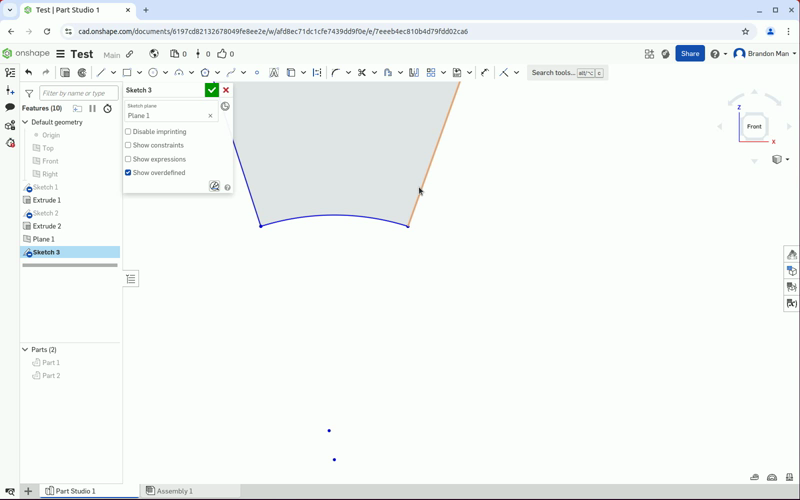
click(419, 186)
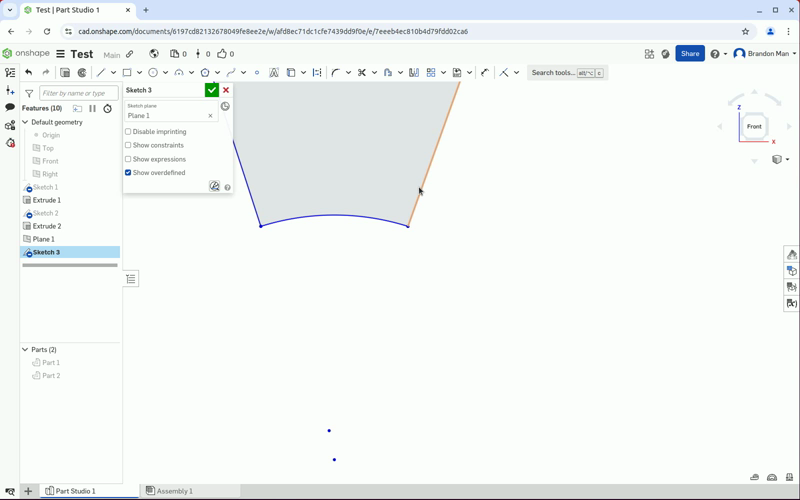
scroll(-6)
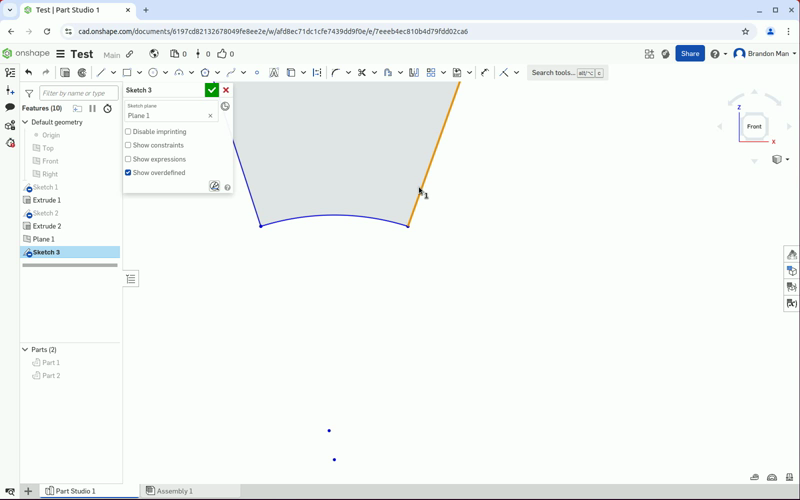
scroll(-6)
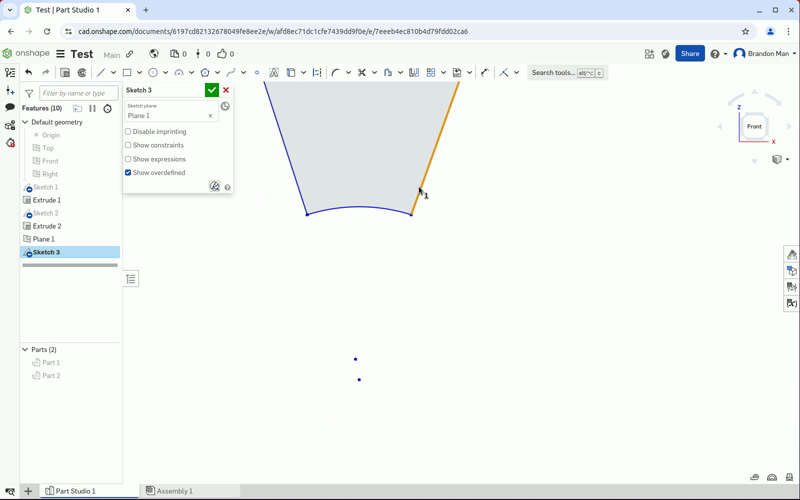
scroll(-6)
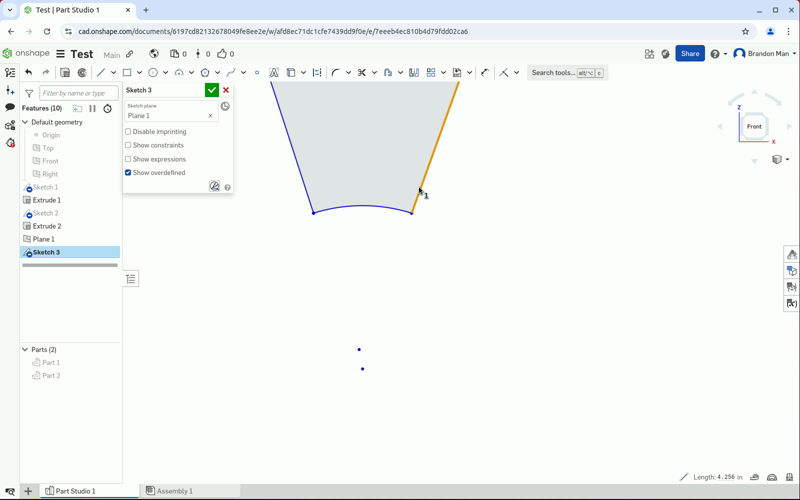
scroll(-6)
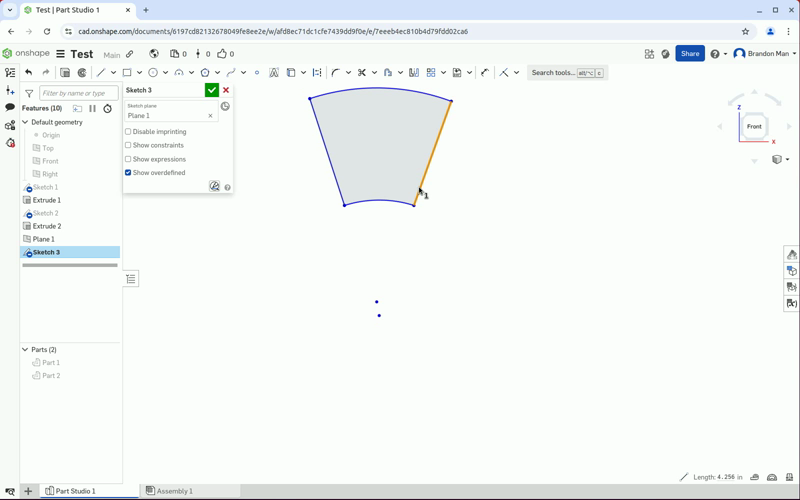
scroll(-6)
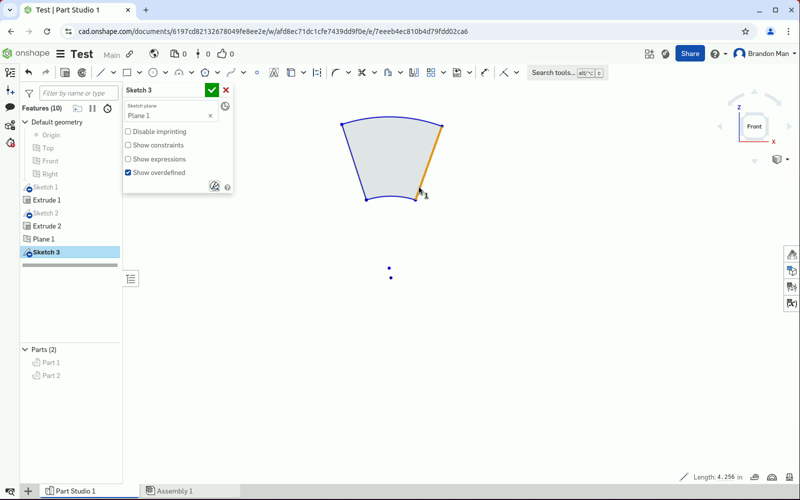
scroll(-6)
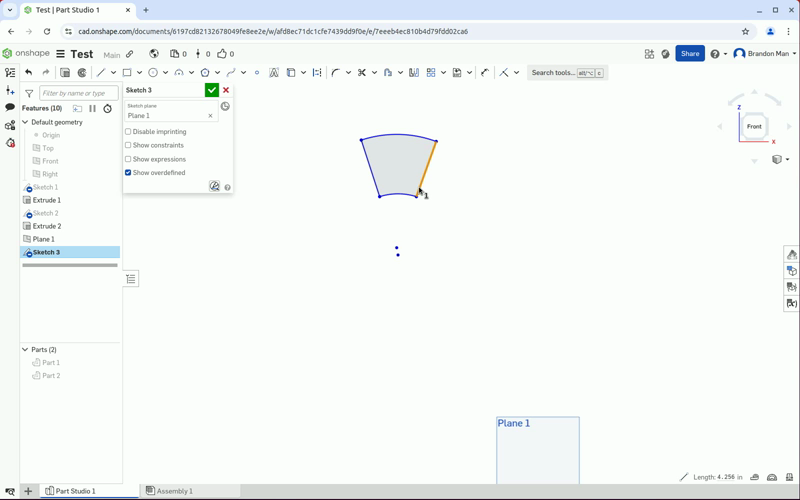
scroll(-6)
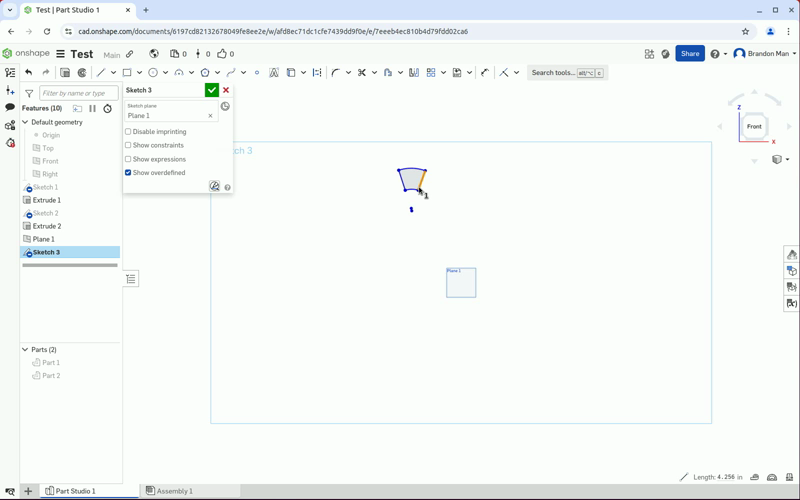
mouse_move(73, 352)
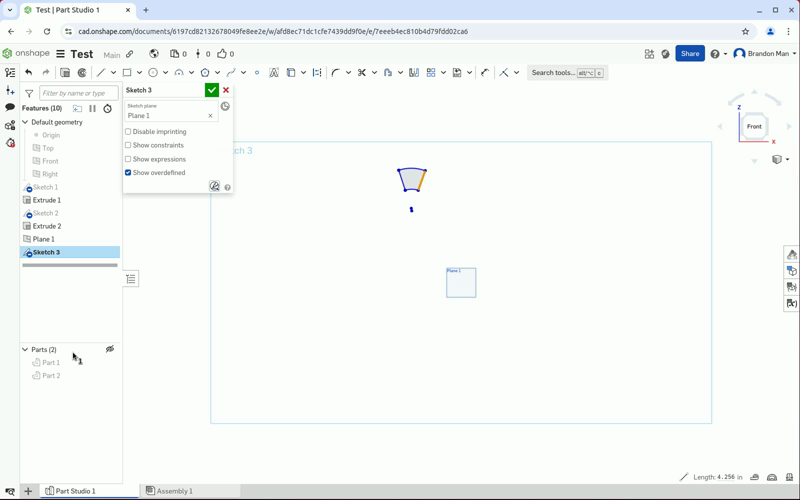
key(shift+y)
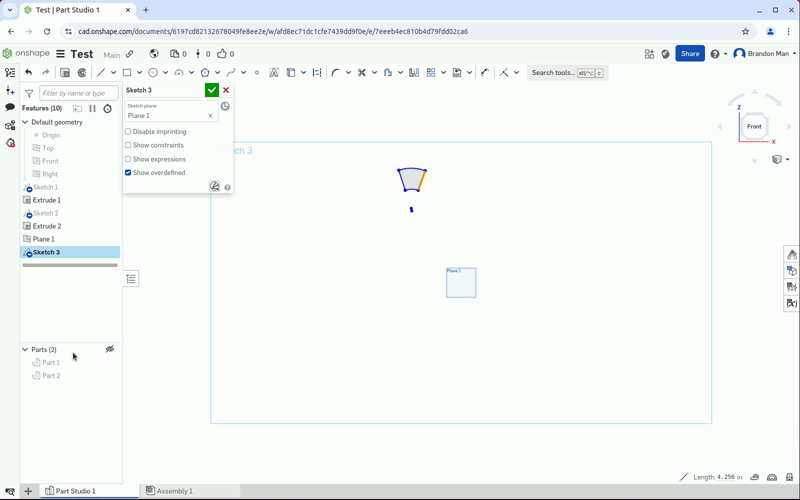
key(shift+e)
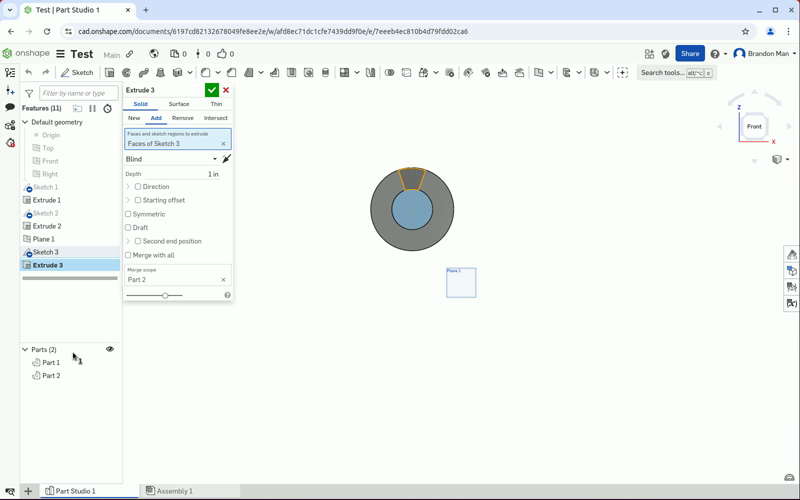
mouse_move(143, 106)
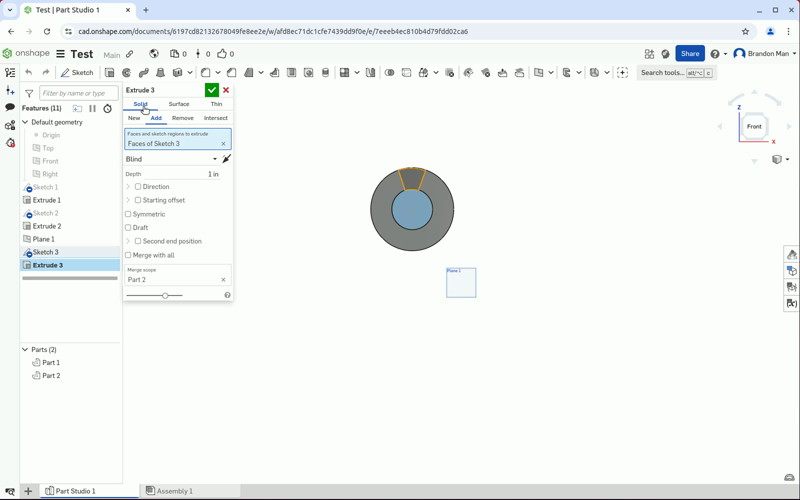
click(143, 106)
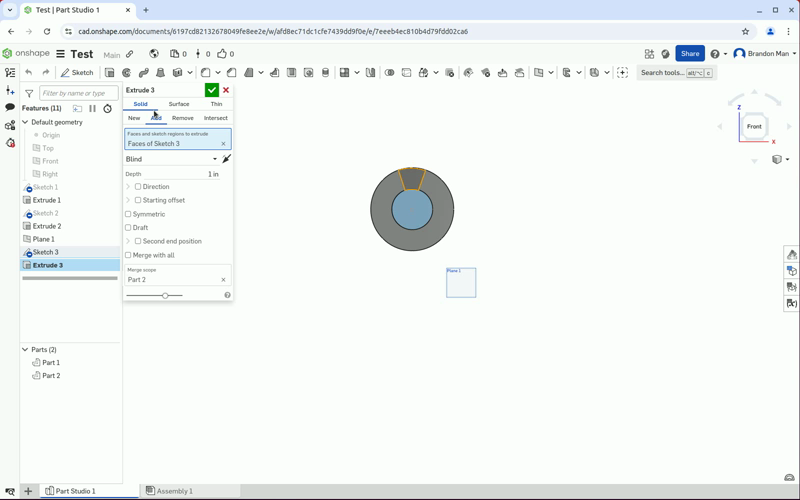
mouse_move(186, 120)
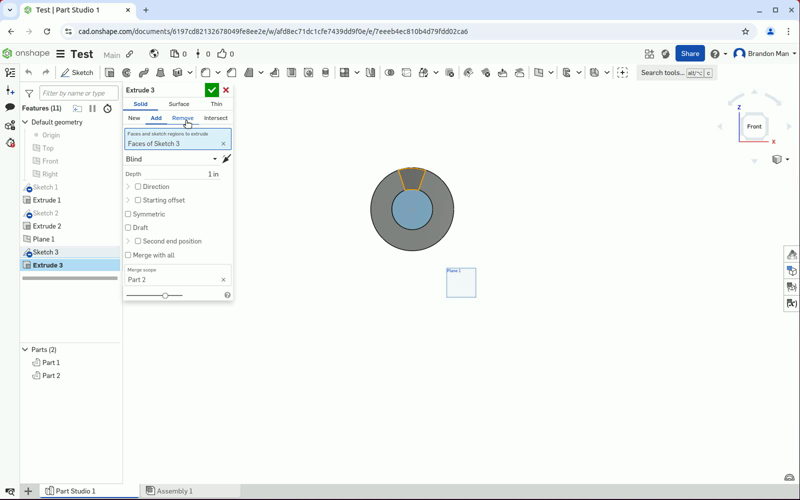
click(186, 120)
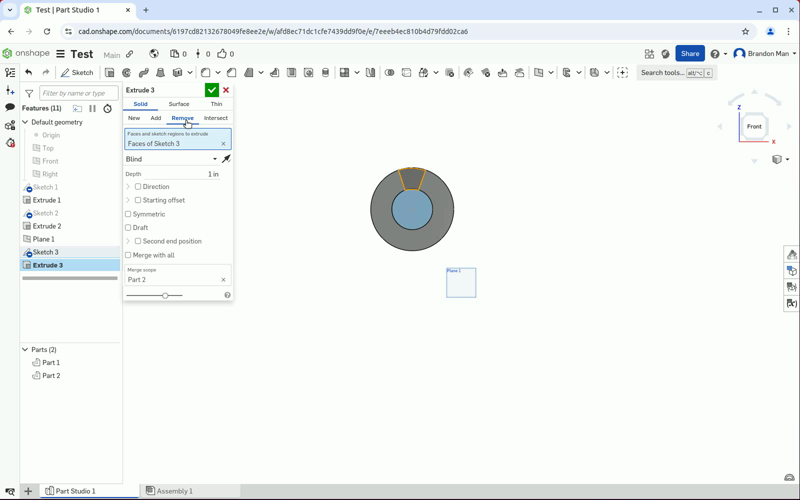
key(tab, 4)
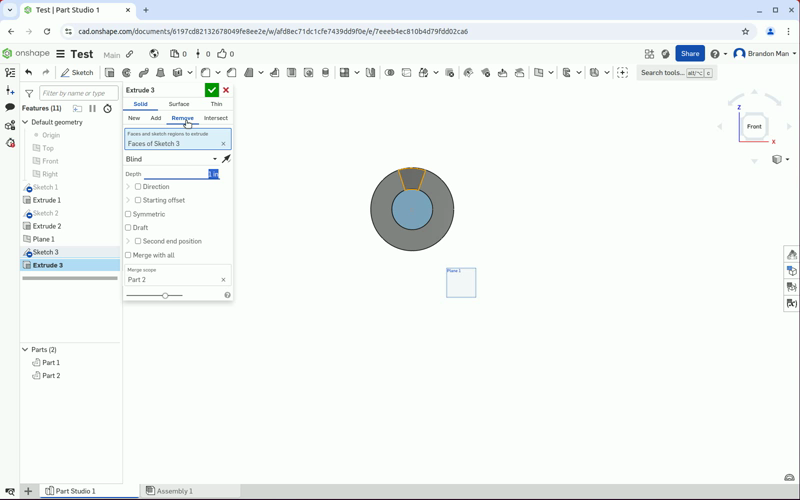
text(8.666)
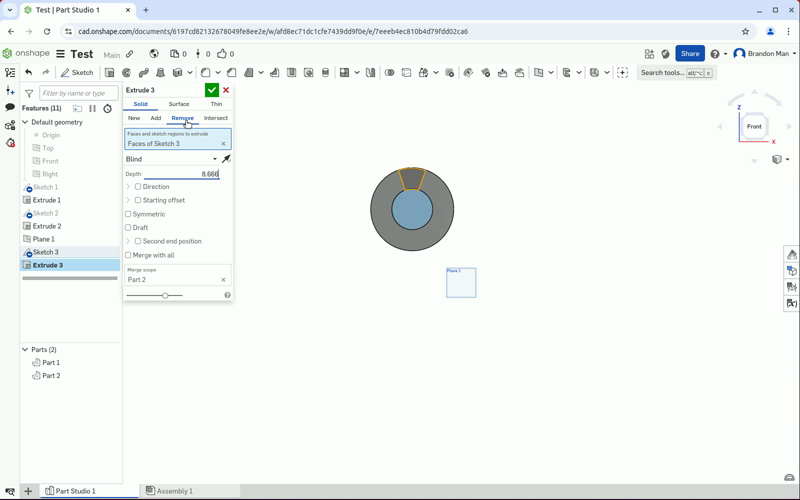
key(tab, 6)
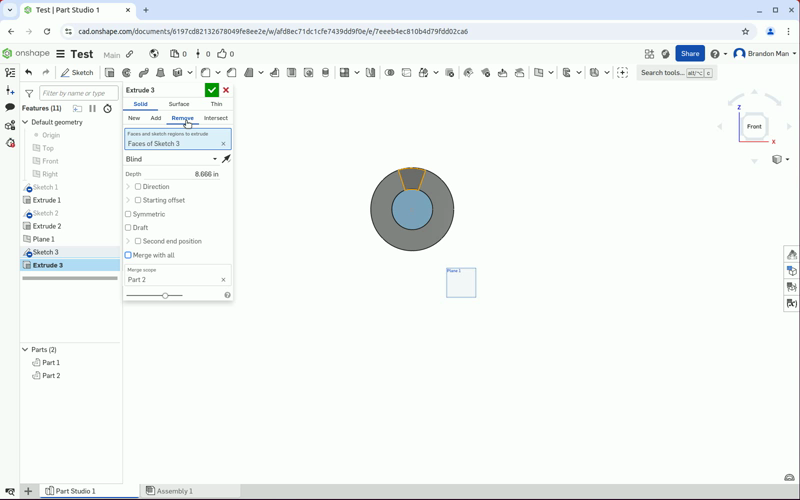
key(space)
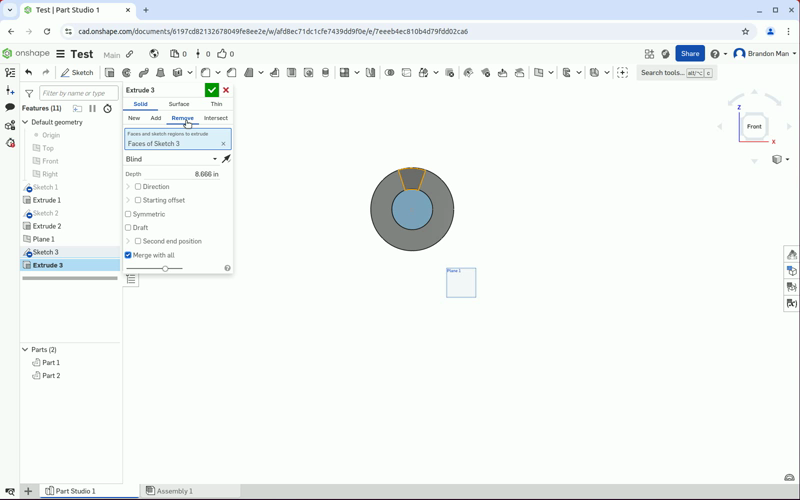
key(enter)
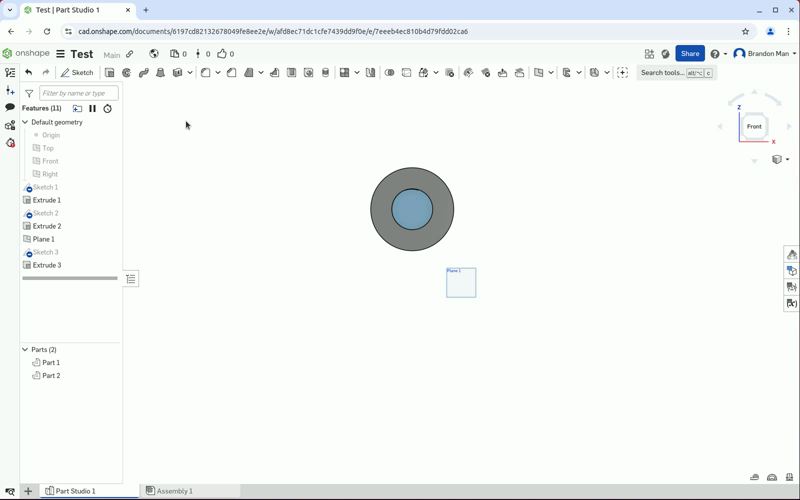
key(shift+h)
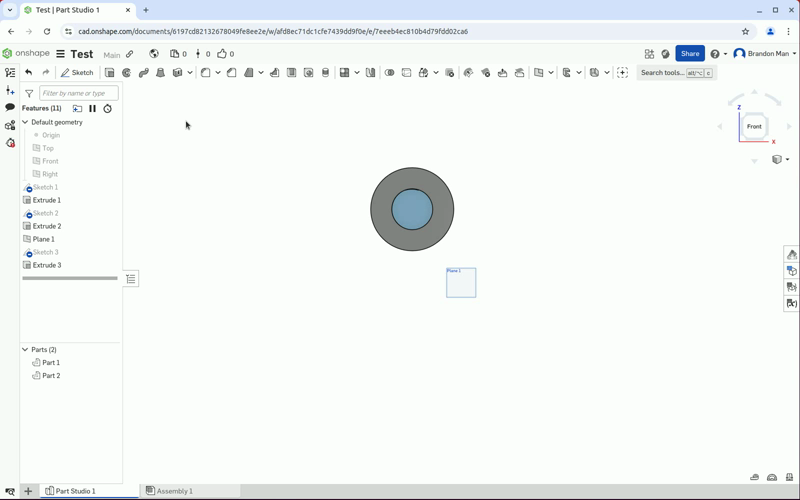
key(shift+h)
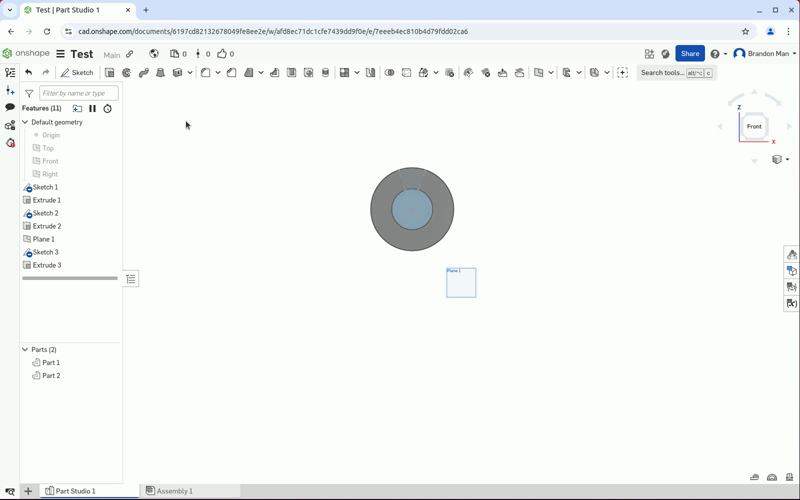
key(shift+7)
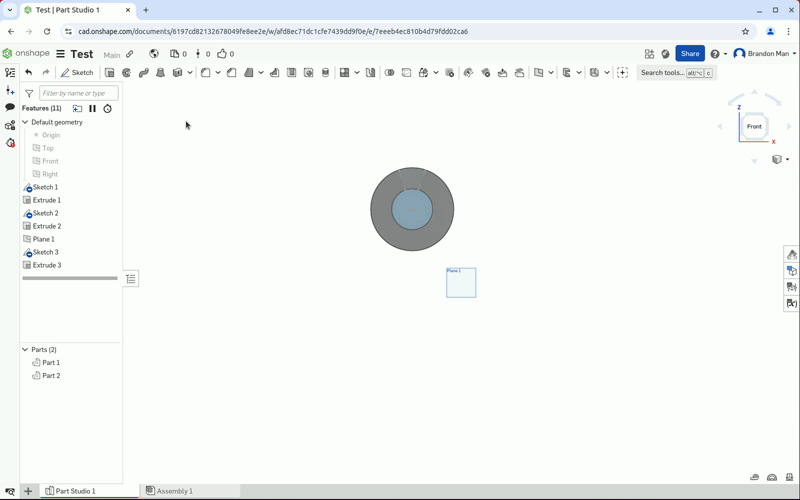
key(left, 2)
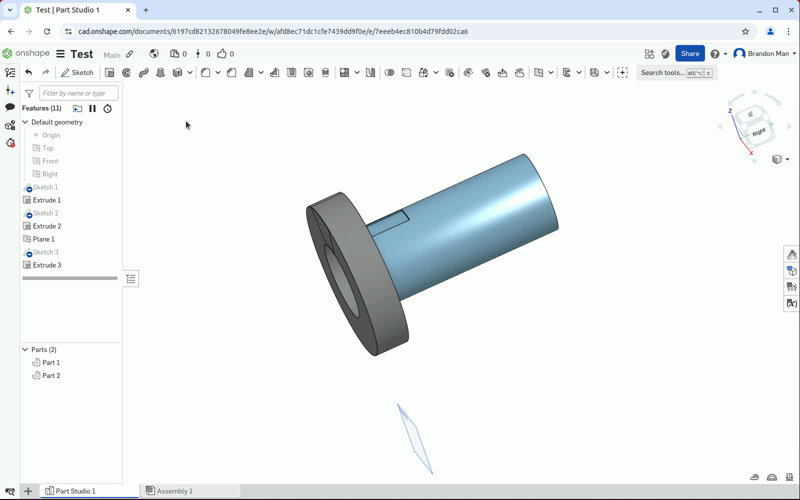
key(down, 2)
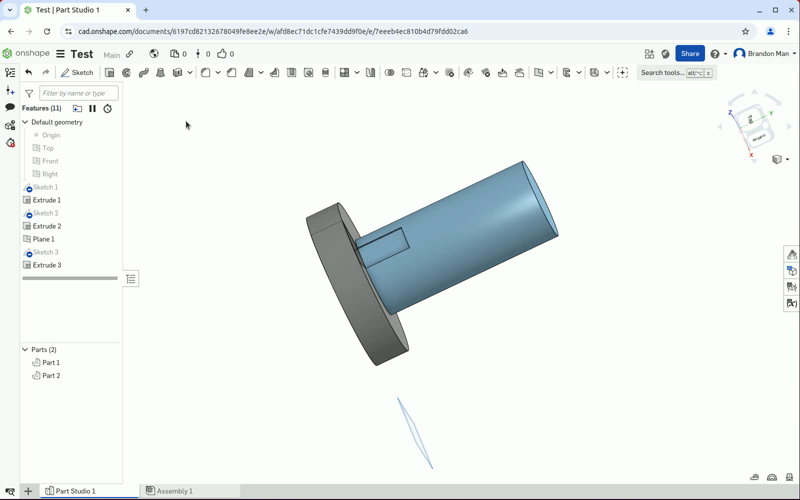
key(up, 2)
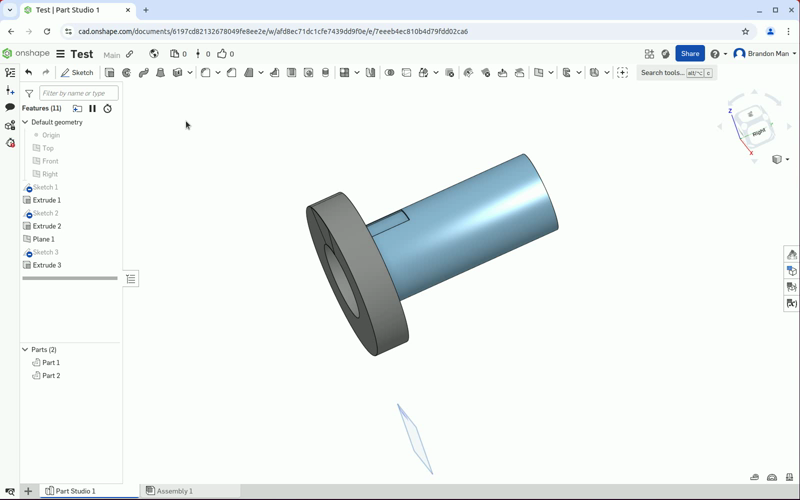
key(right, 2)
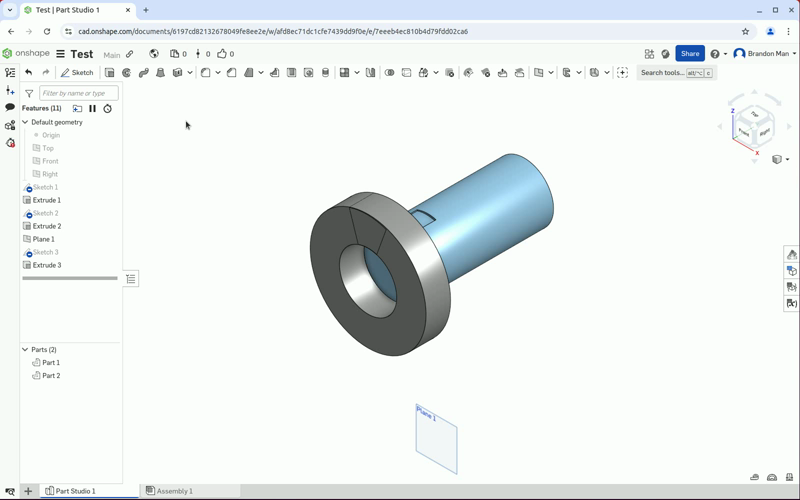
mouse_move(73, 189)
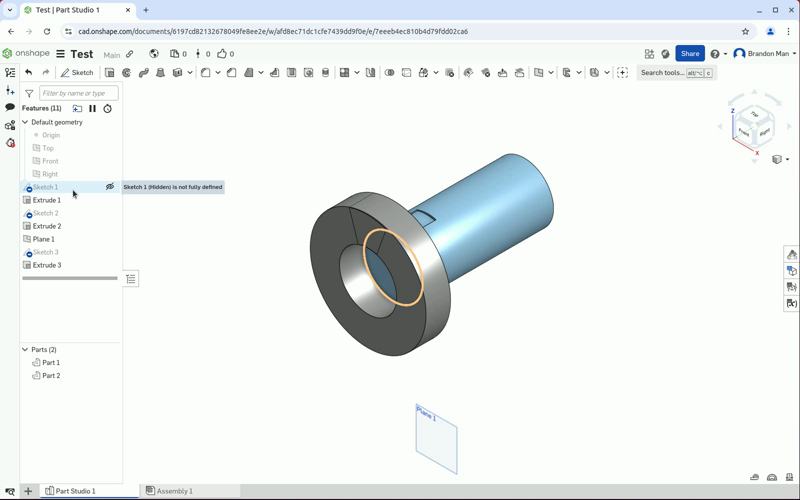
click(73, 189)